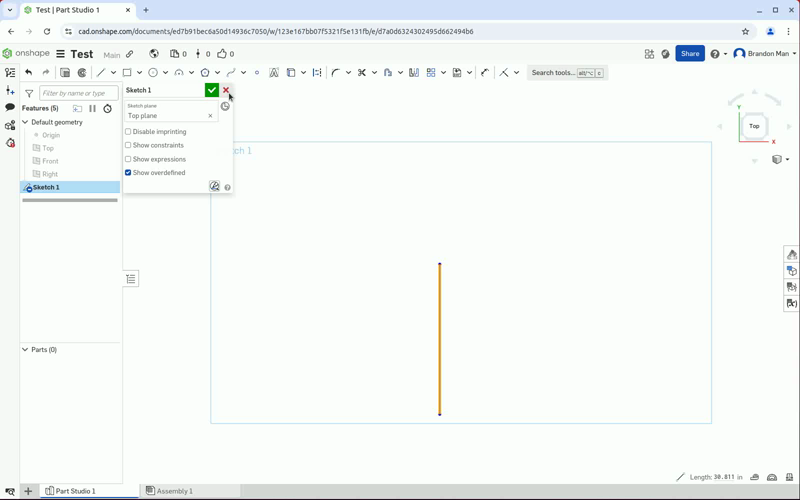
key(shift+h)
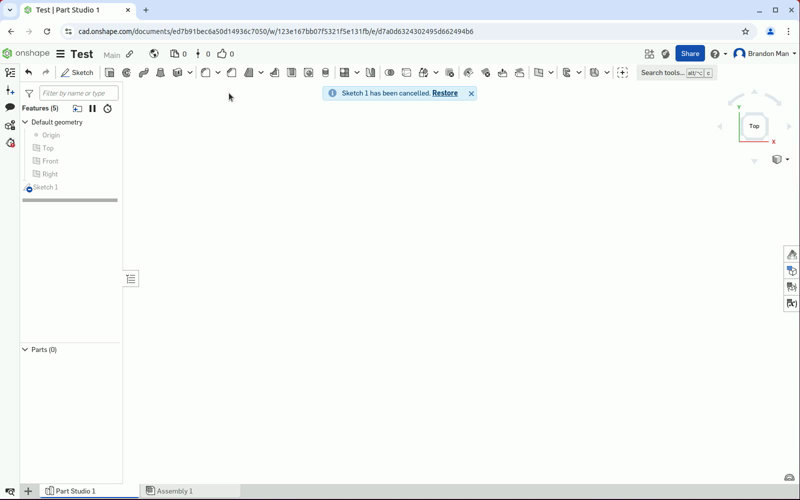
mouse_move(73, 352)
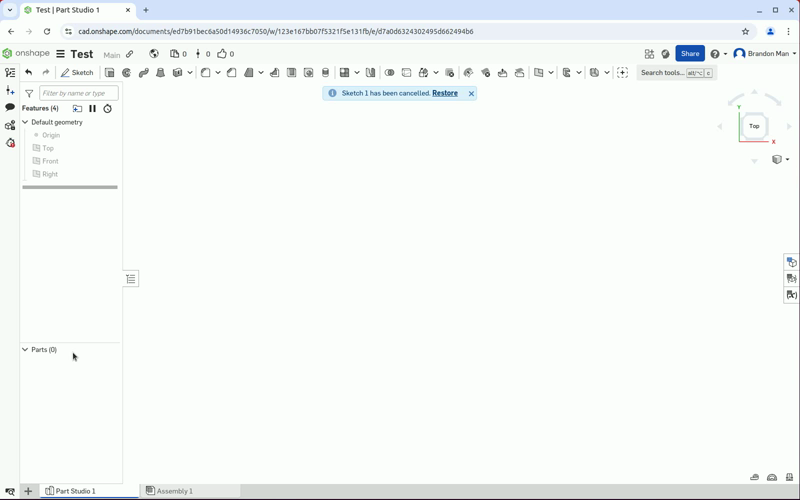
key(y)
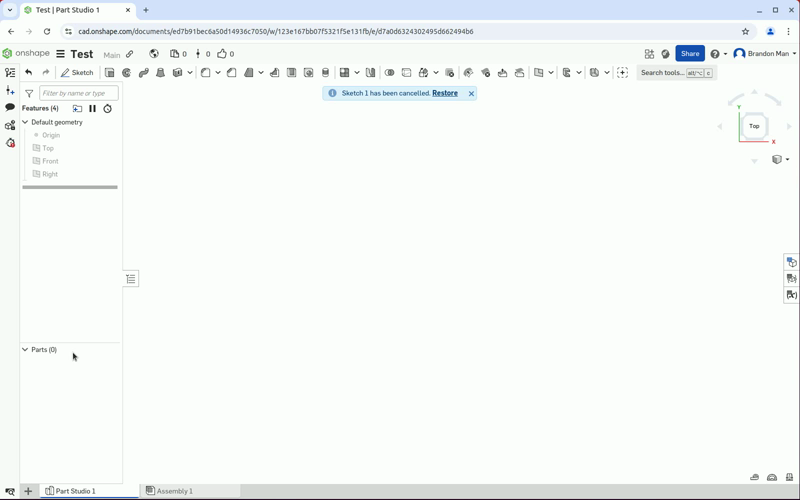
key(shift+p)
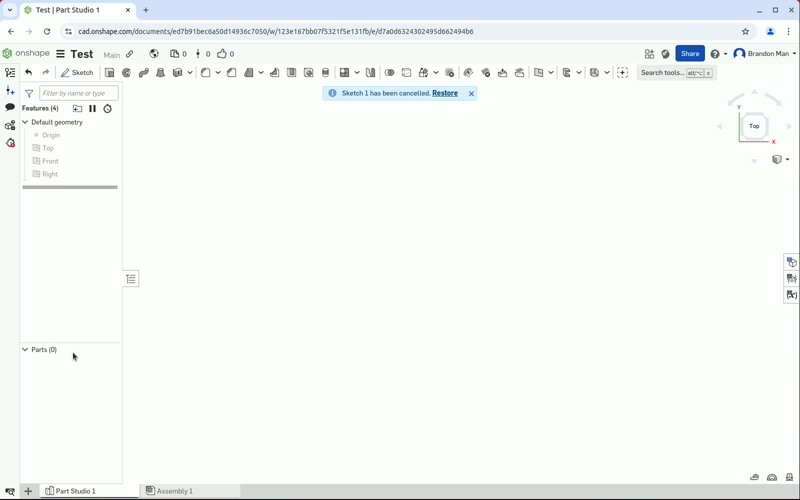
key(space)
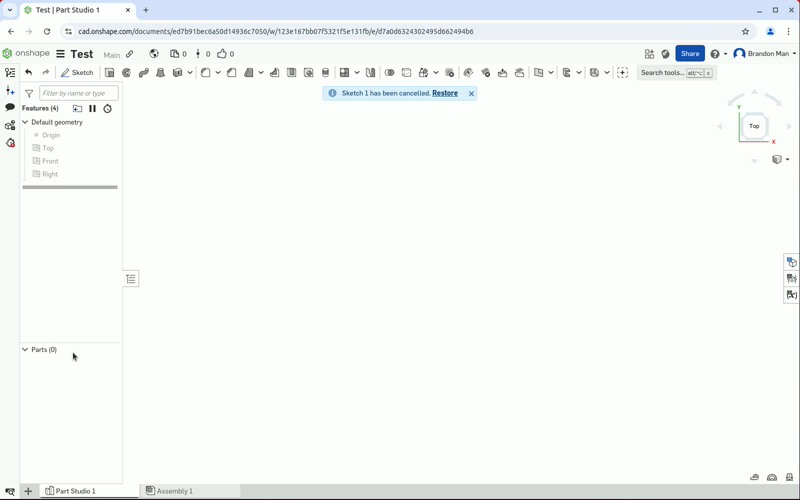
key_down(shift)
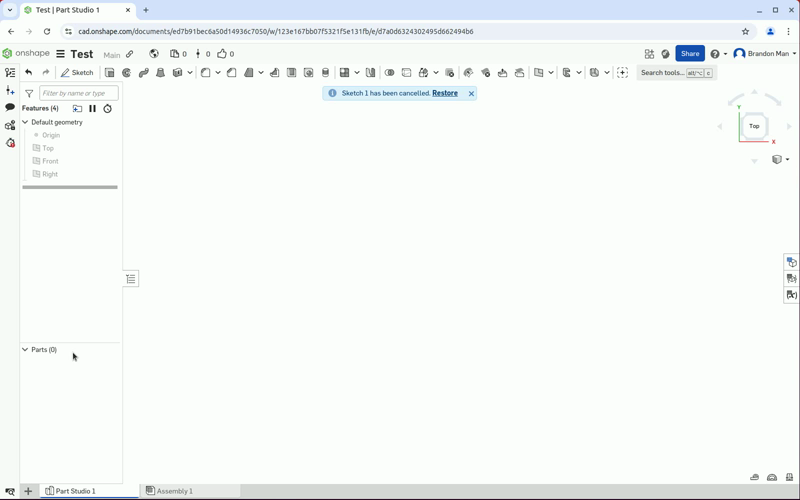
key(up)
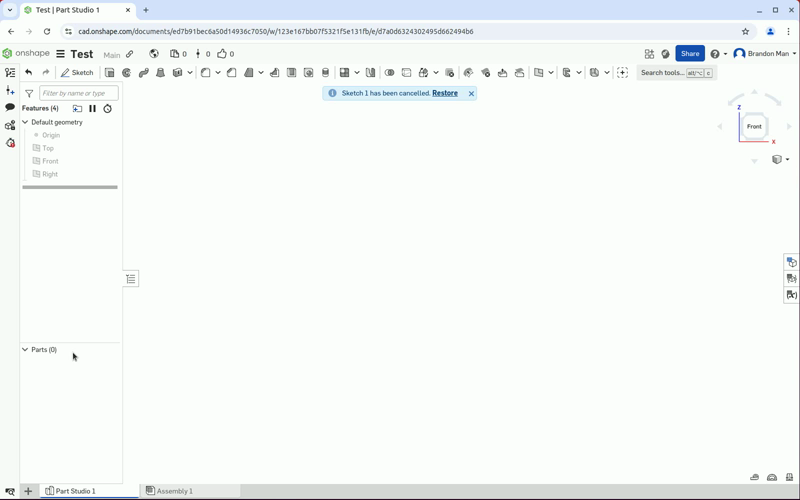
key_up(shift)
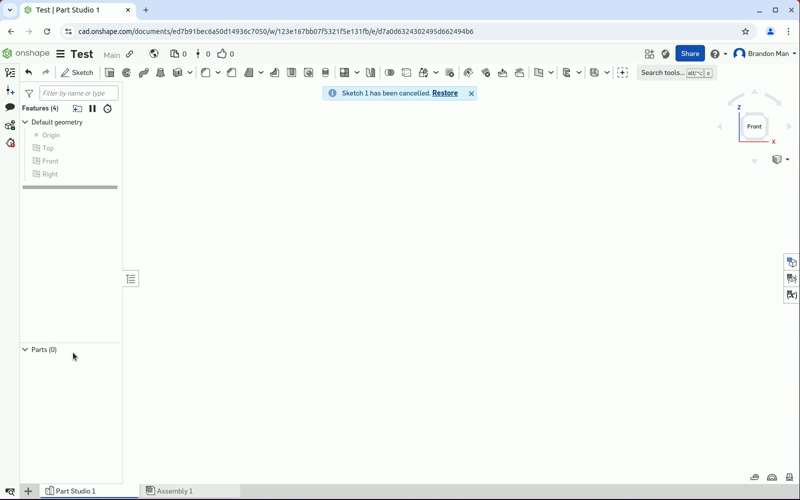
mouse_move(73, 352)
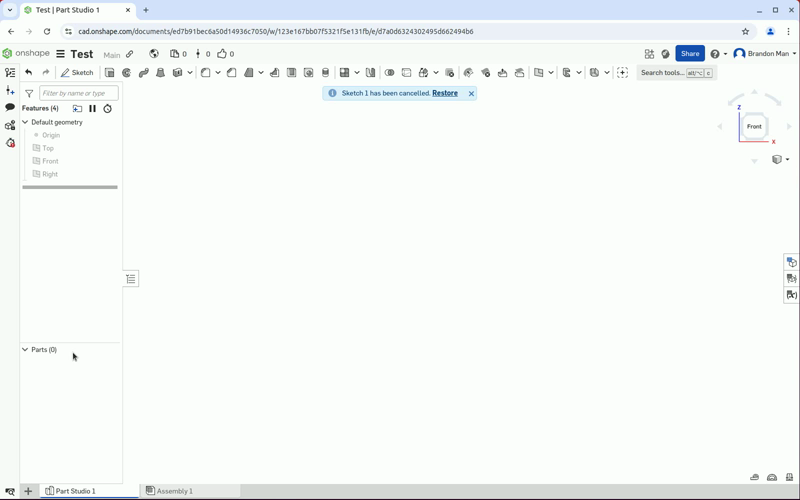
key(shift+y)
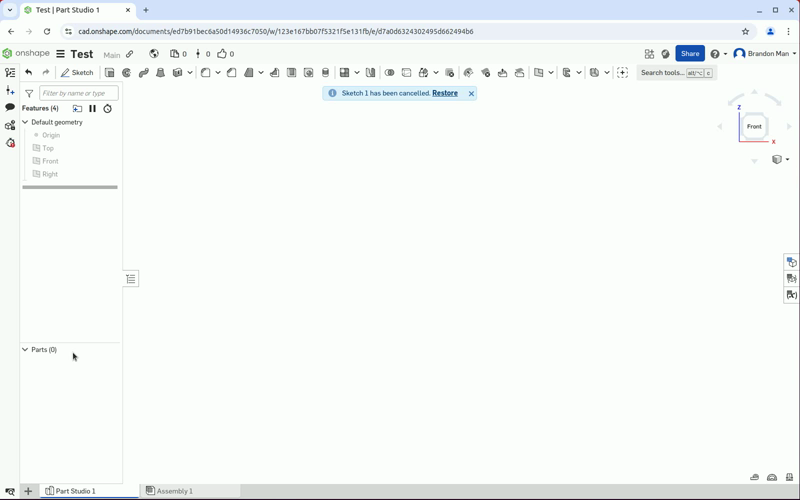
key(shift+s)
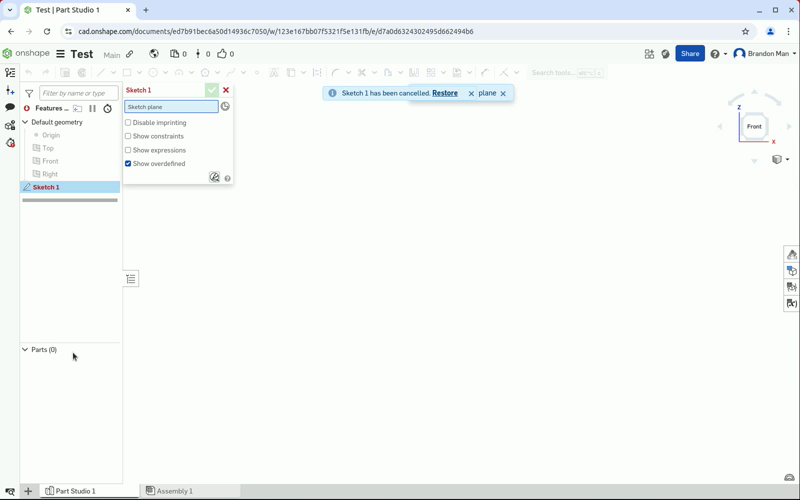
mouse_move(73, 163)
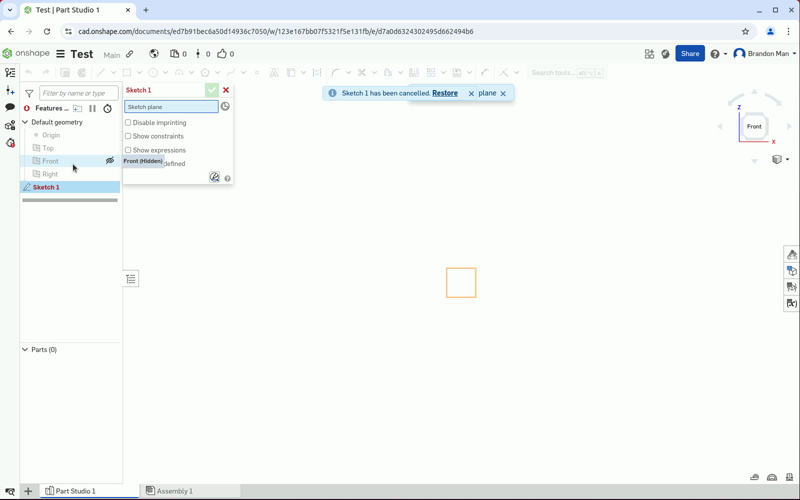
click(73, 163)
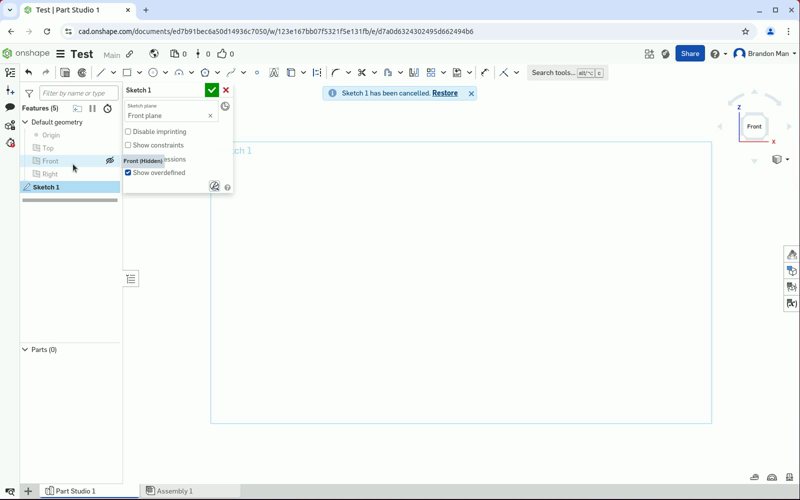
mouse_move(73, 352)
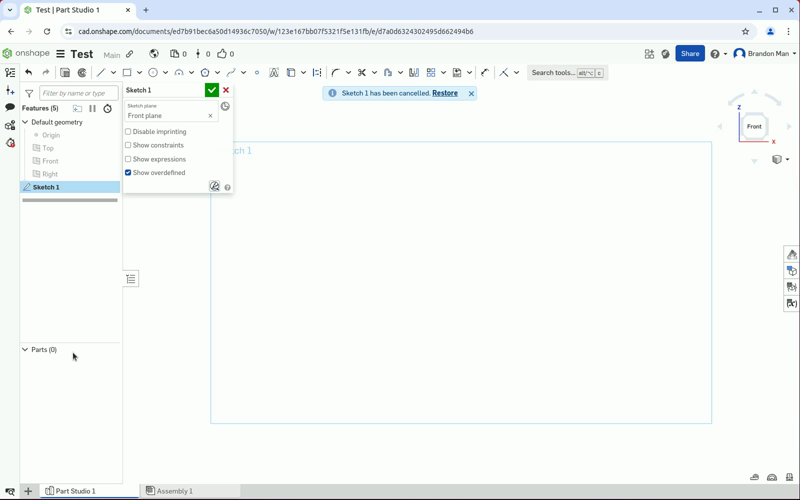
key(y)
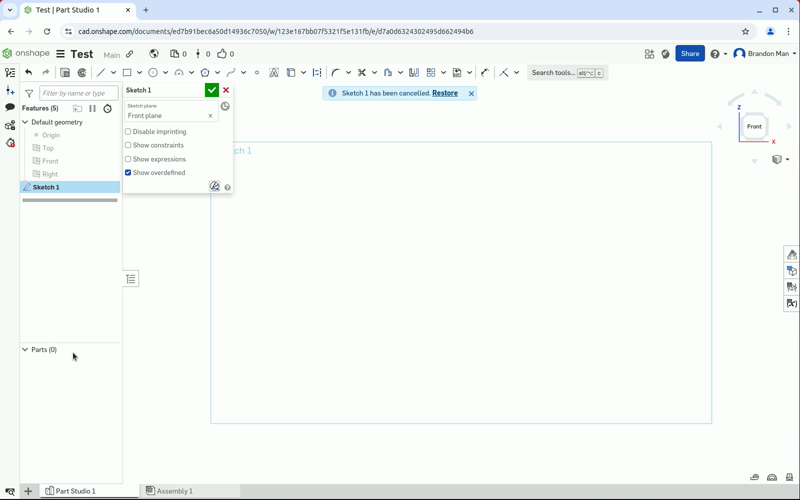
key(l)
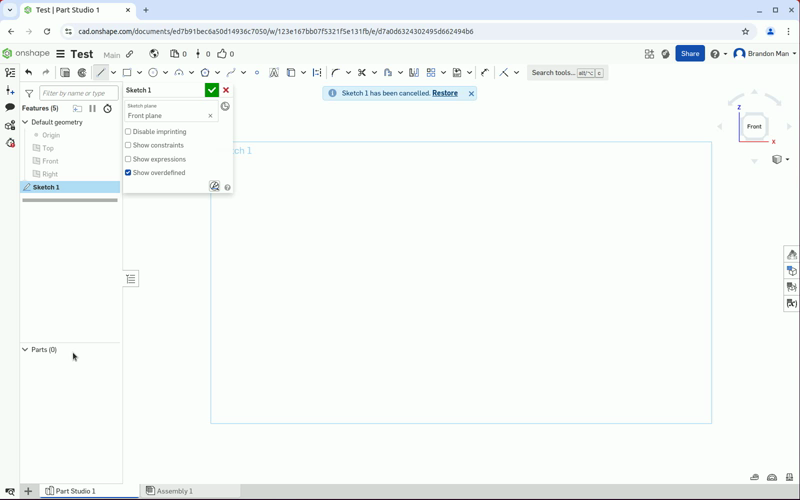
key_down(shift)
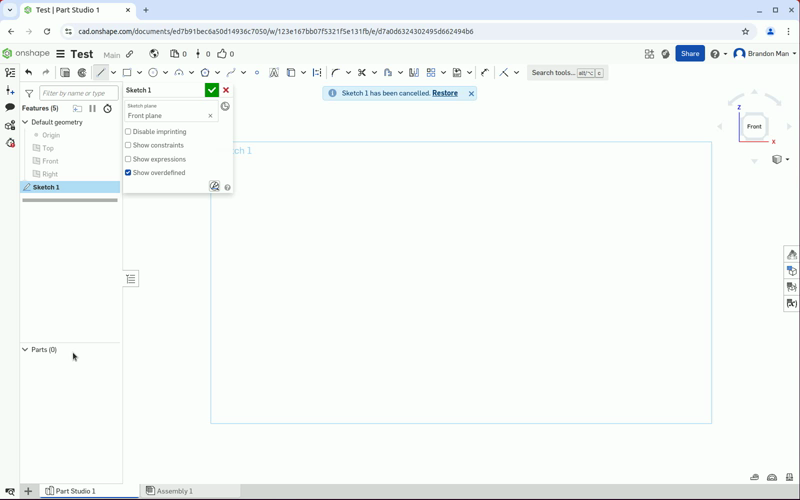
mouse_move(493, 328)
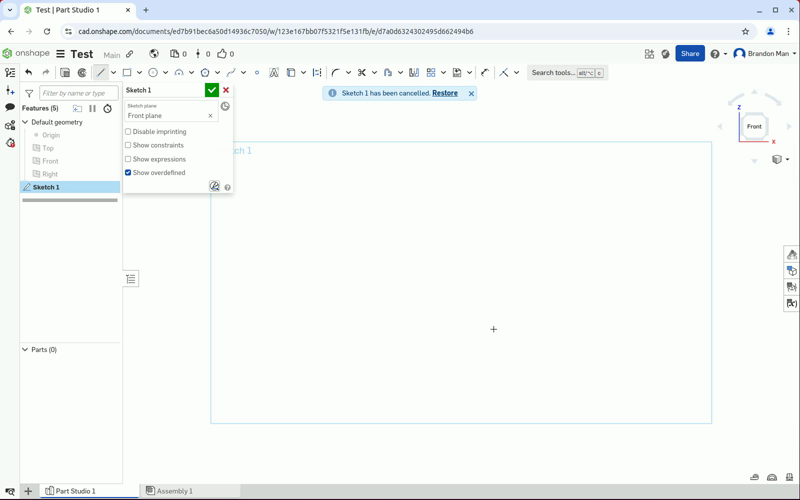
click(493, 328)
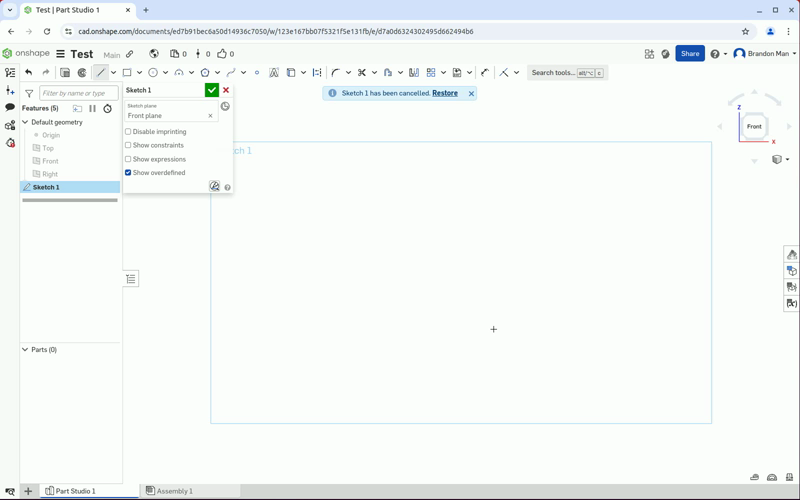
key_up(shift)
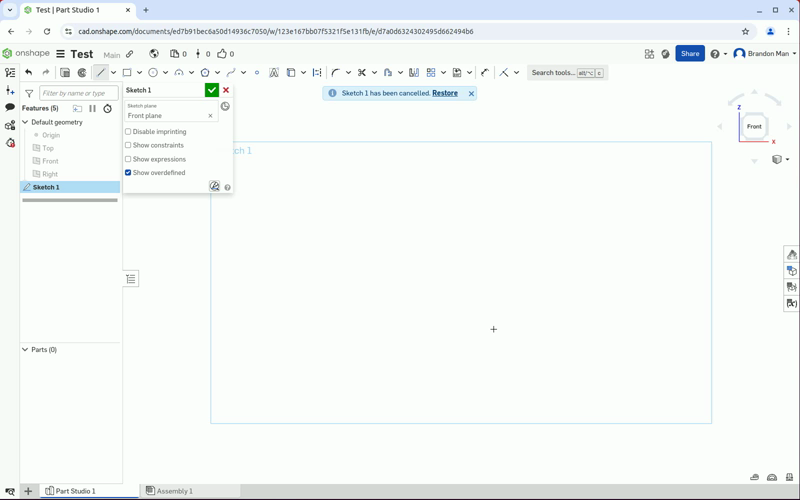
key_down(shift)
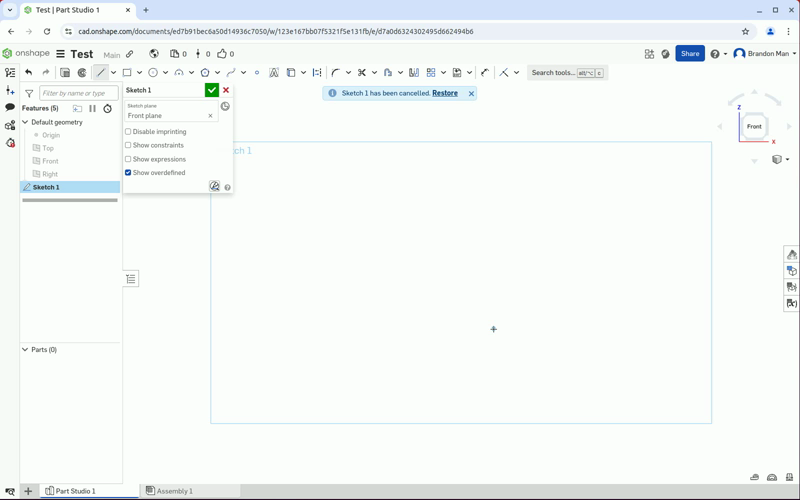
mouse_move(523, 328)
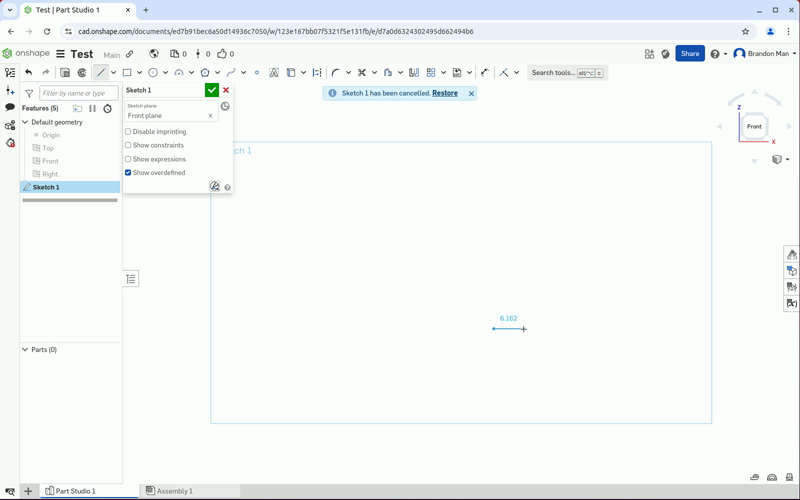
mouse_move(514, 328)
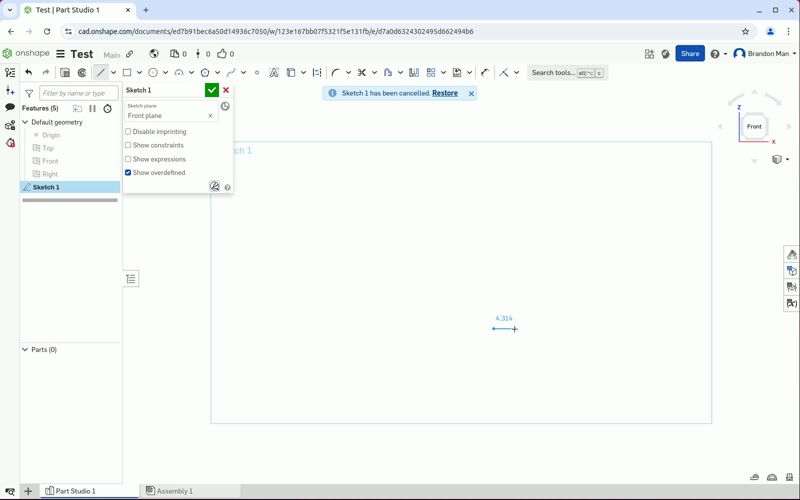
click(514, 328)
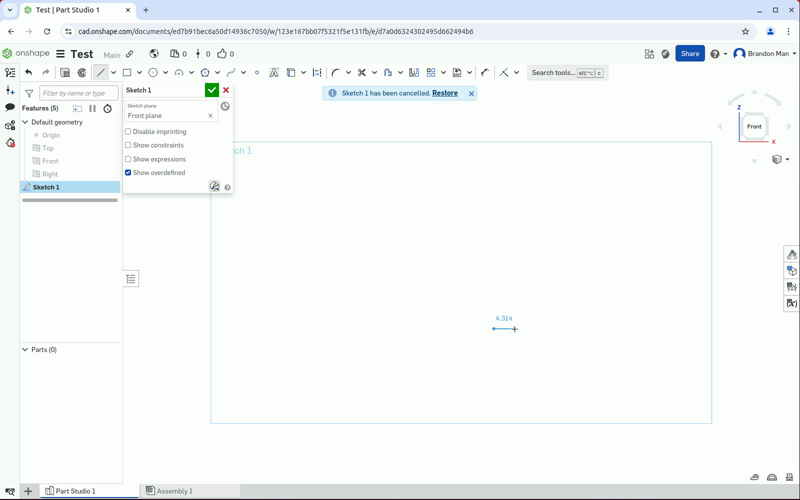
key_up(shift)
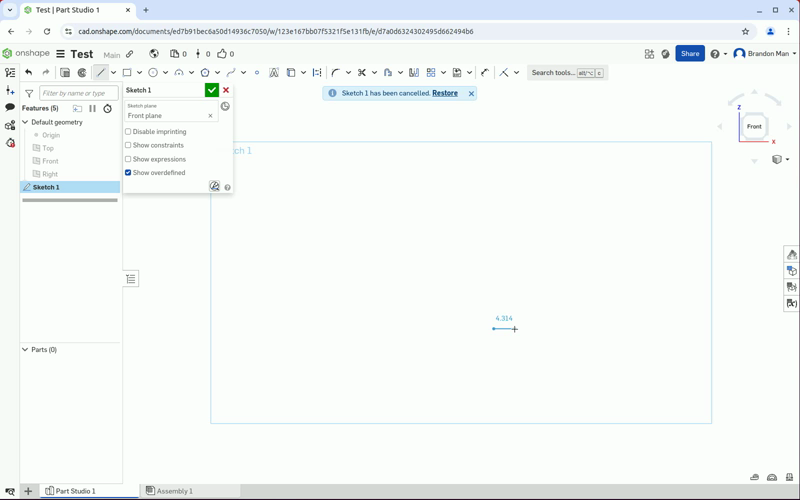
key(esc)
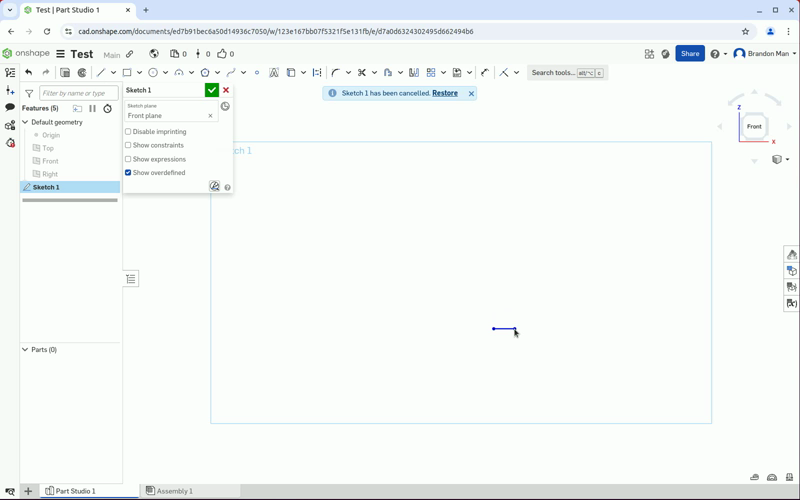
key(a)
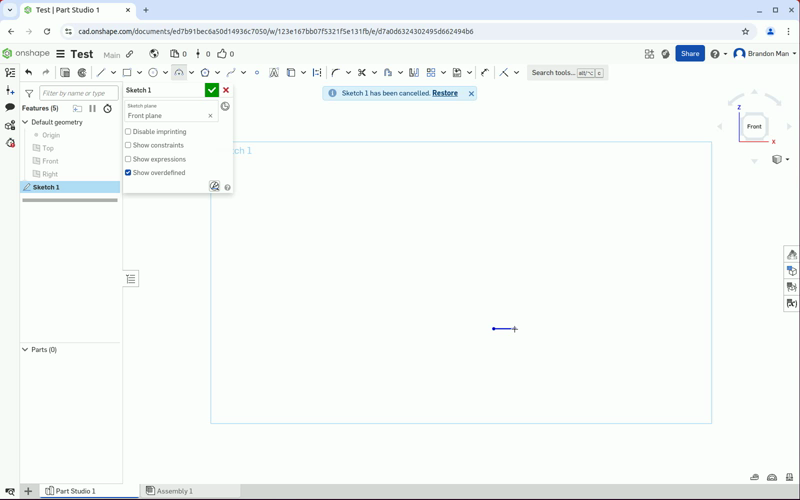
mouse_move(514, 328)
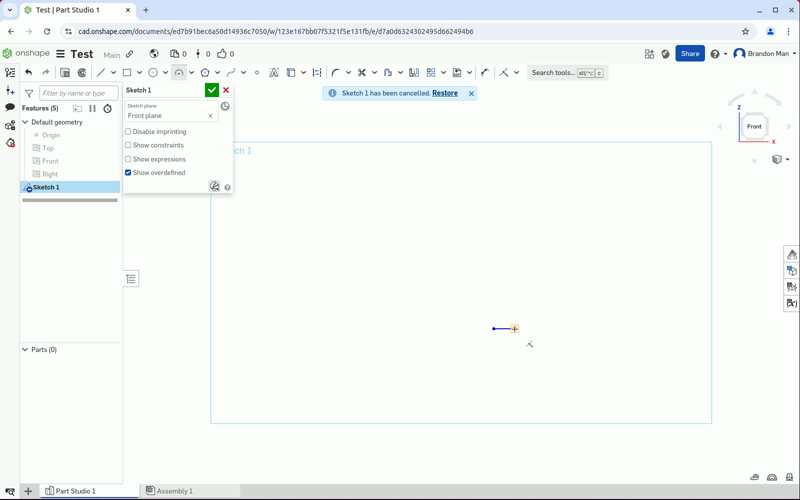
click(514, 328)
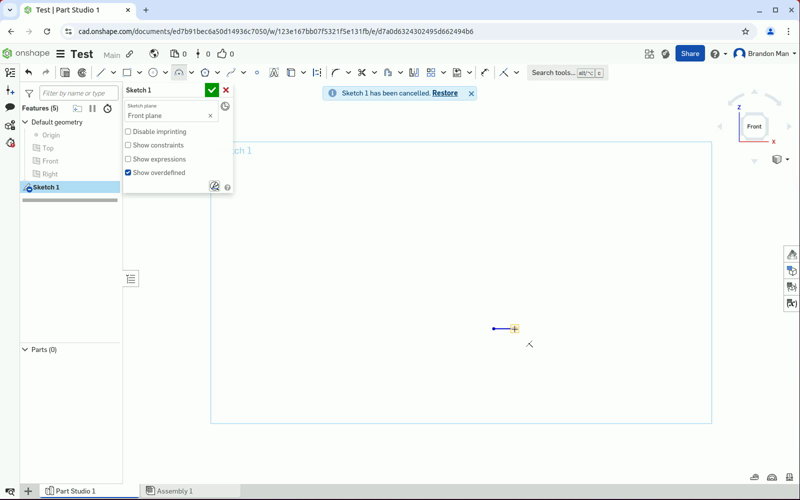
key_down(shift)
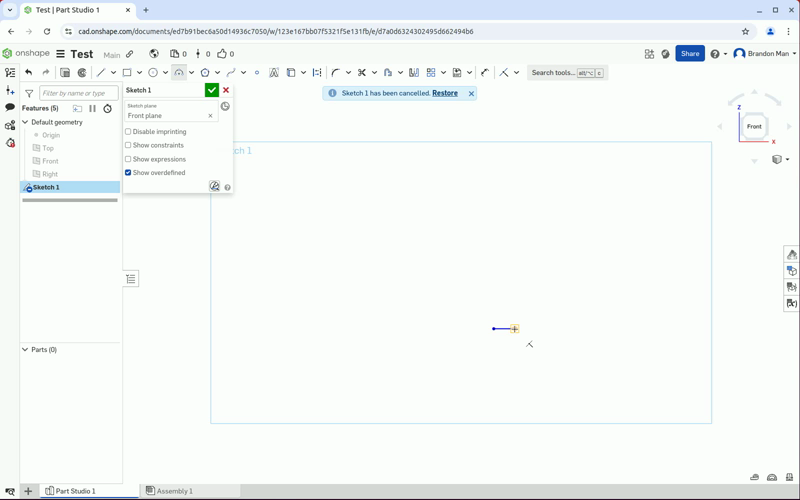
mouse_move(531, 274)
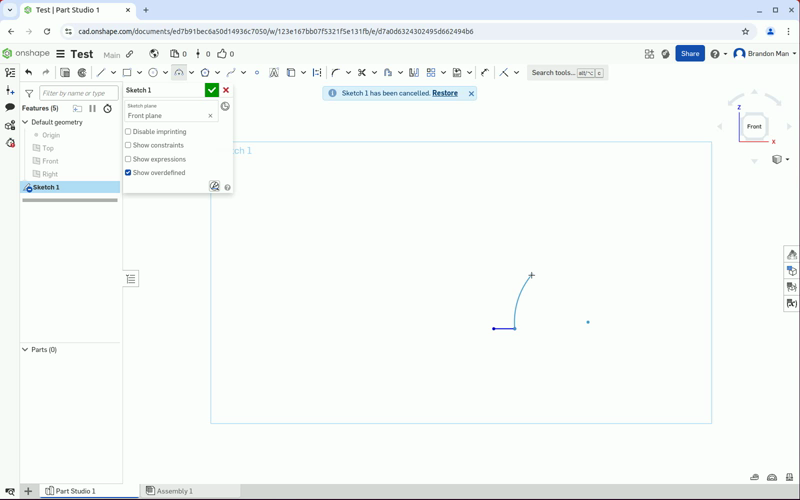
click(531, 274)
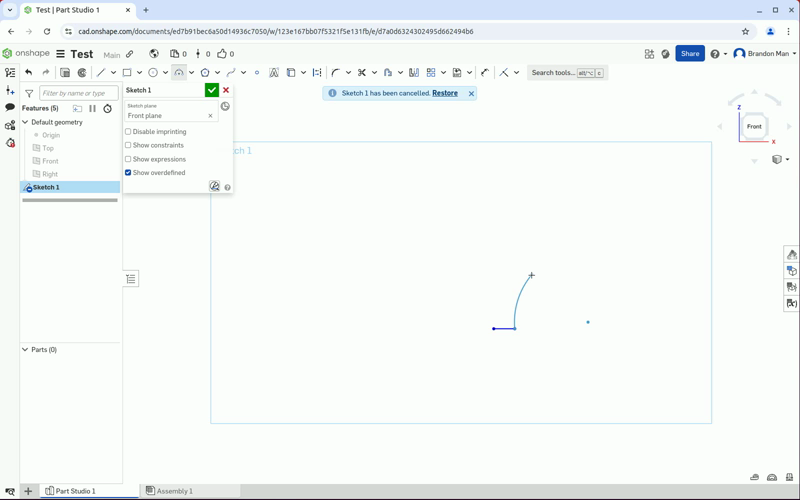
mouse_move(391, 259)
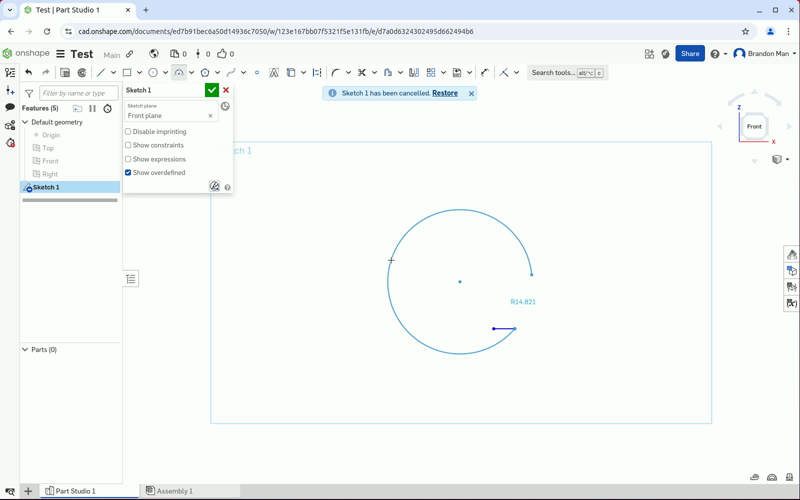
click(391, 259)
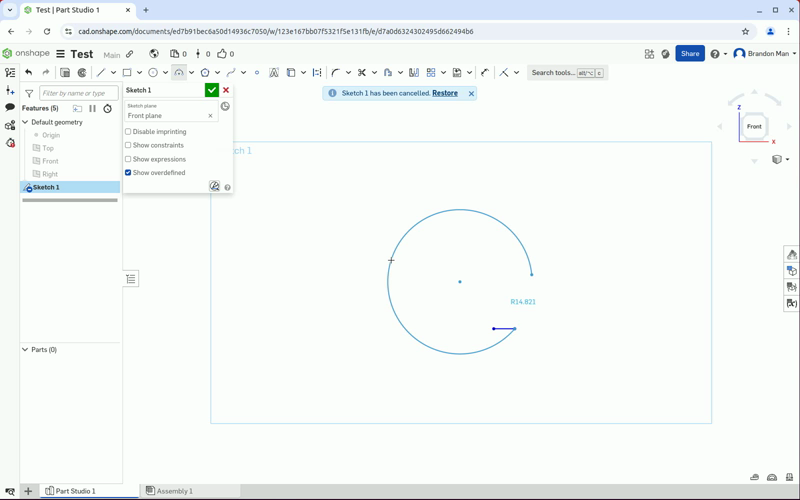
key_up(shift)
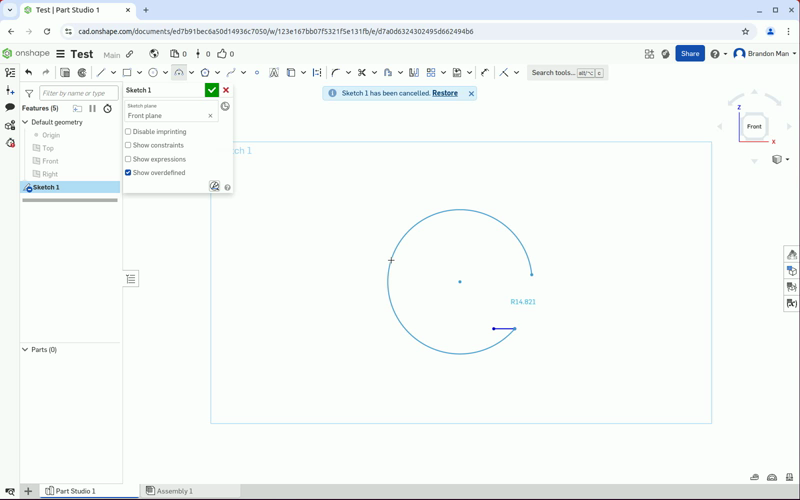
key(esc)
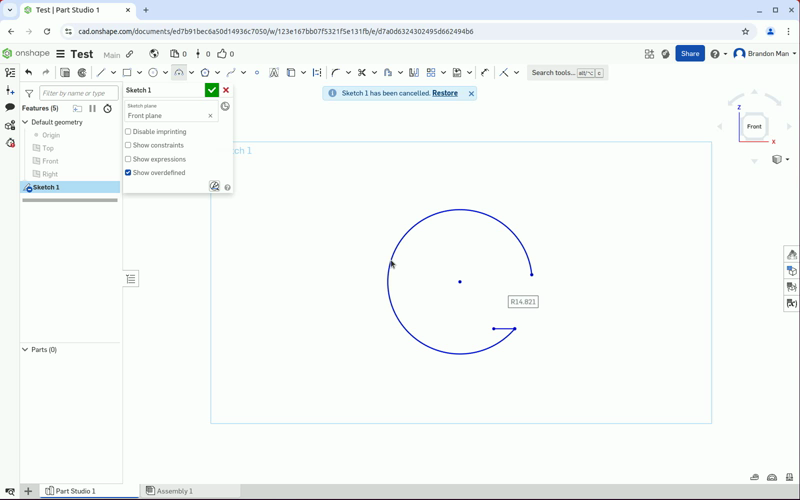
key(l)
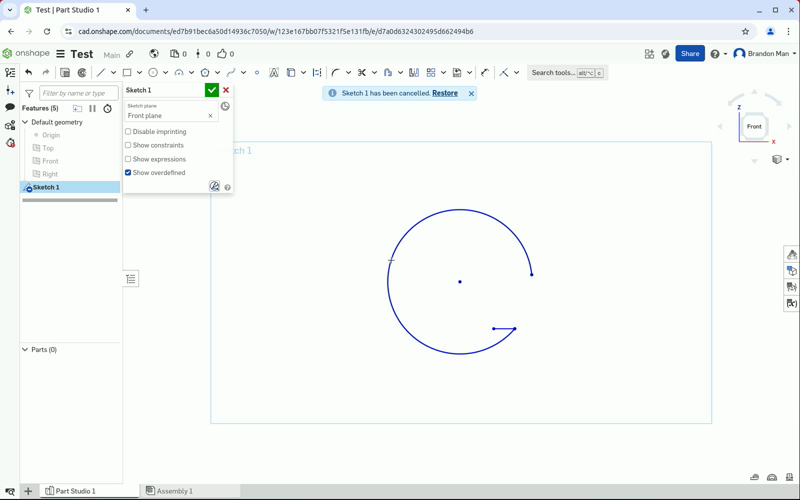
mouse_move(531, 274)
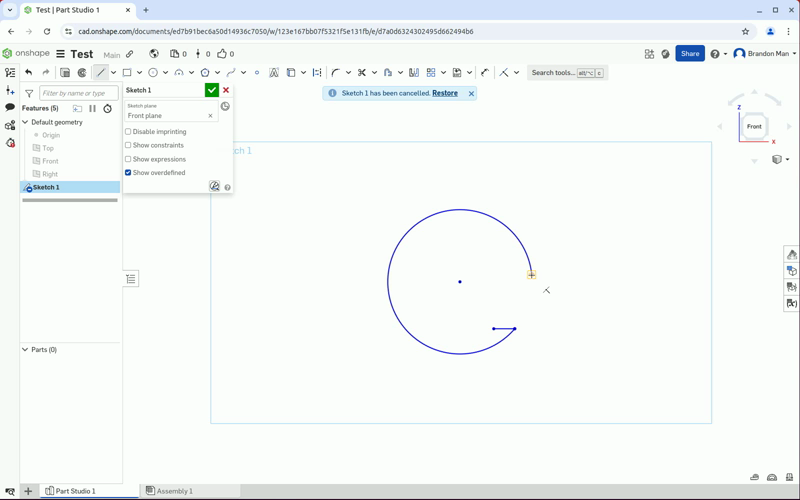
click(531, 274)
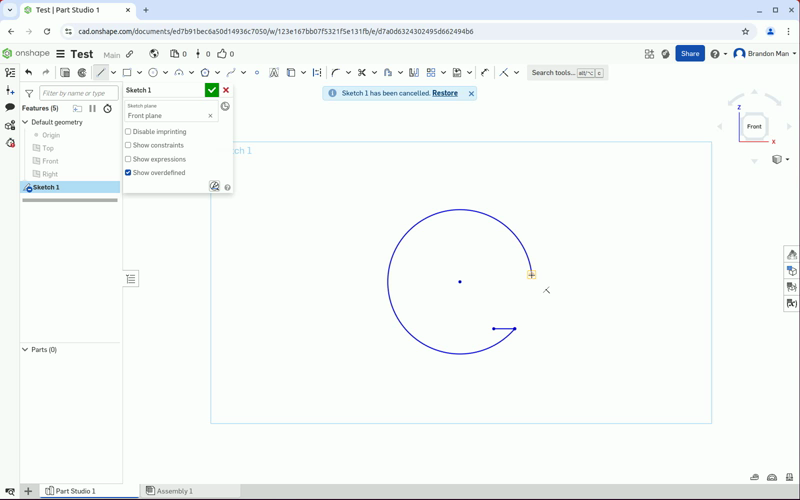
key_down(shift)
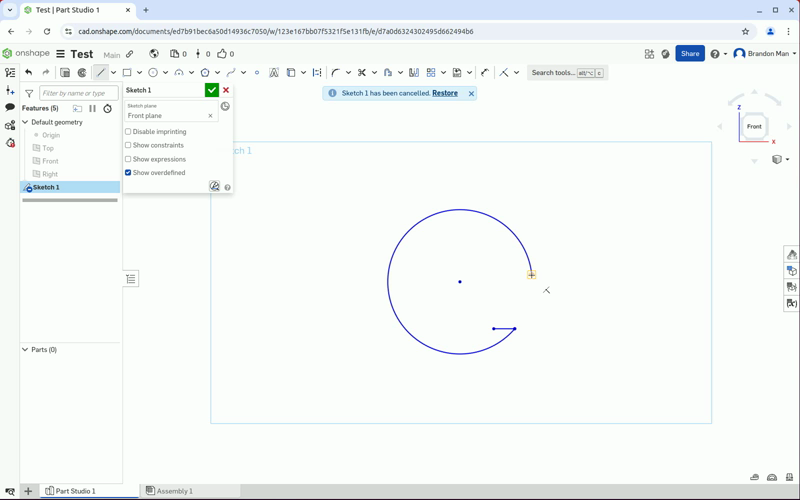
mouse_move(561, 274)
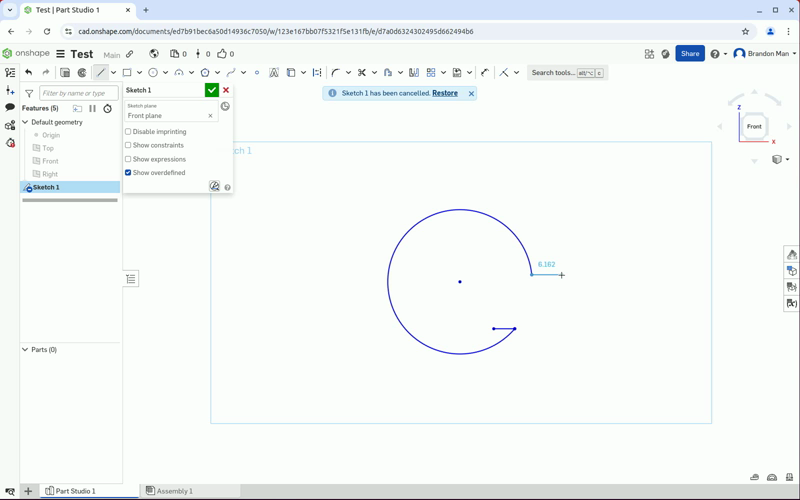
mouse_move(493, 274)
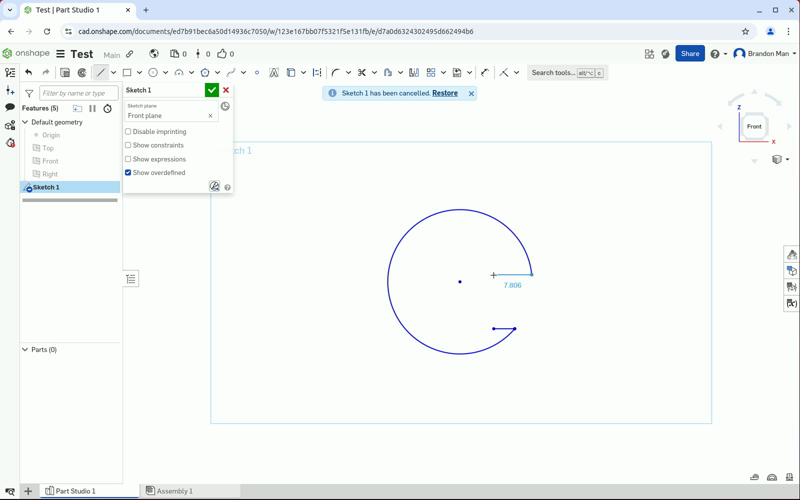
click(493, 274)
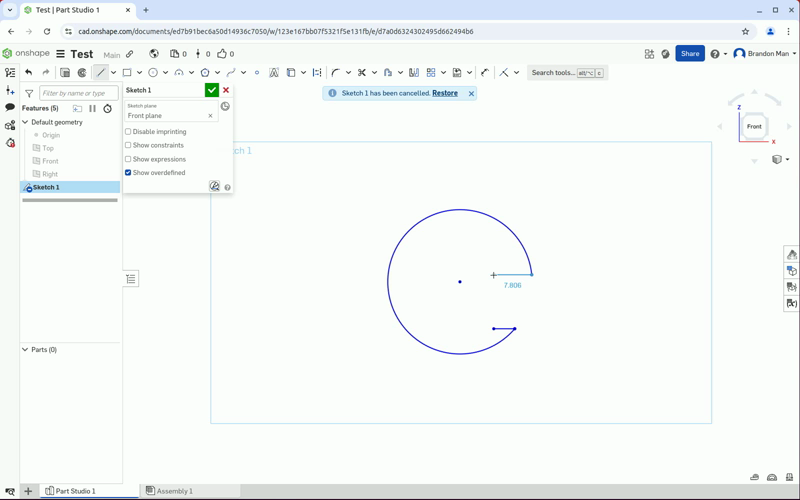
key_up(shift)
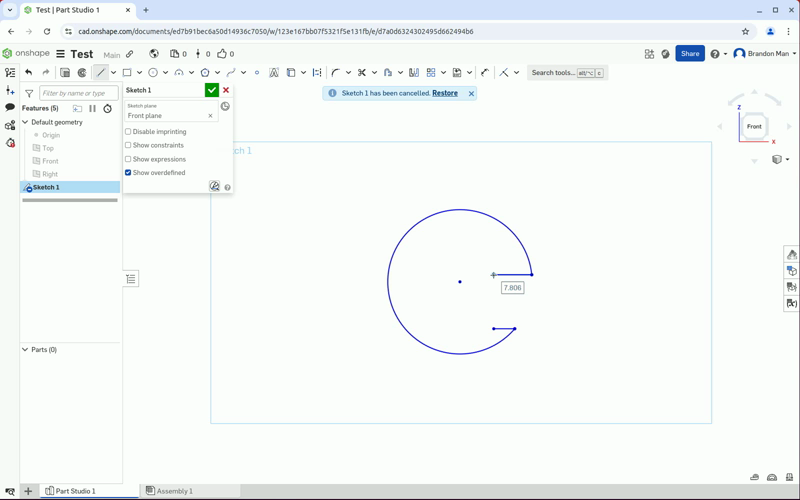
mouse_move(523, 274)
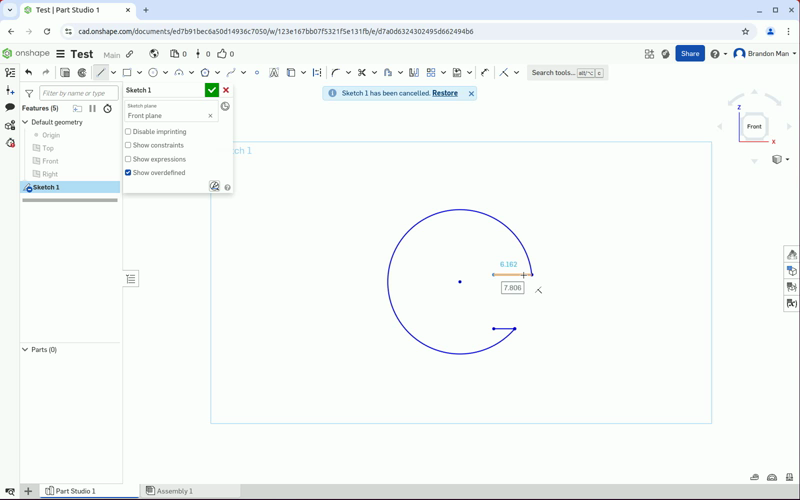
key_down(shift)
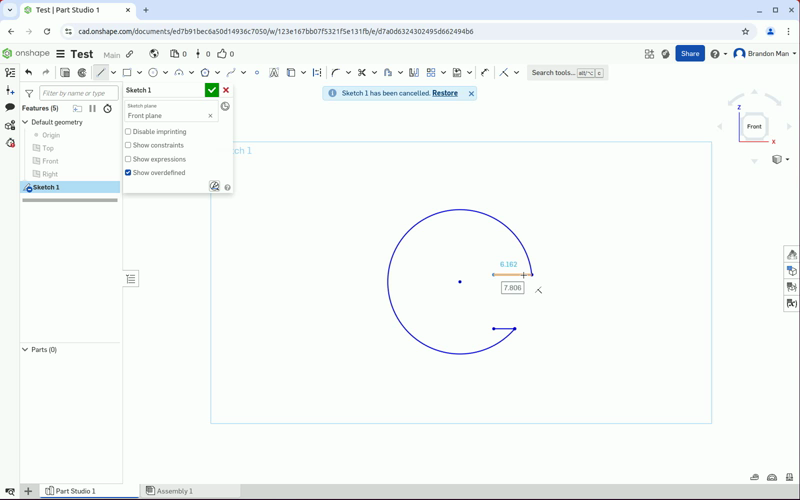
mouse_move(493, 328)
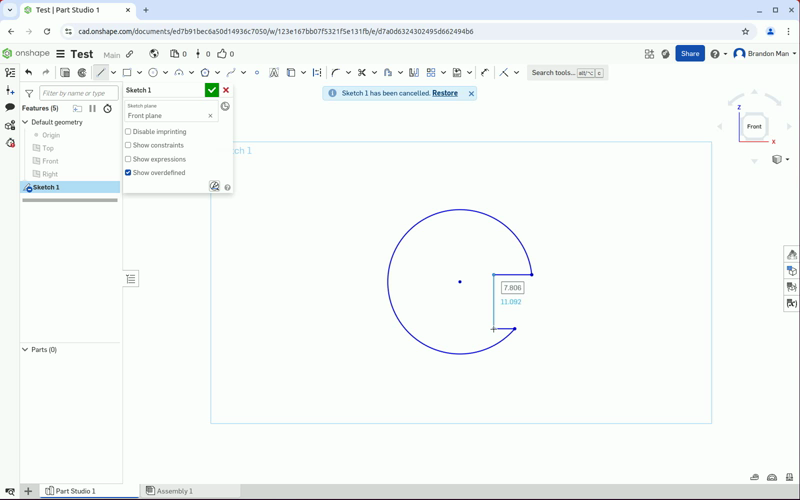
key_up(shift)
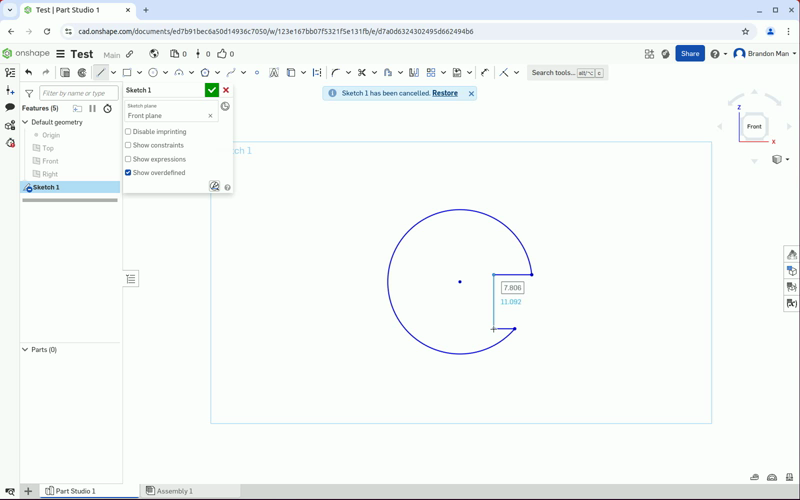
click(493, 328)
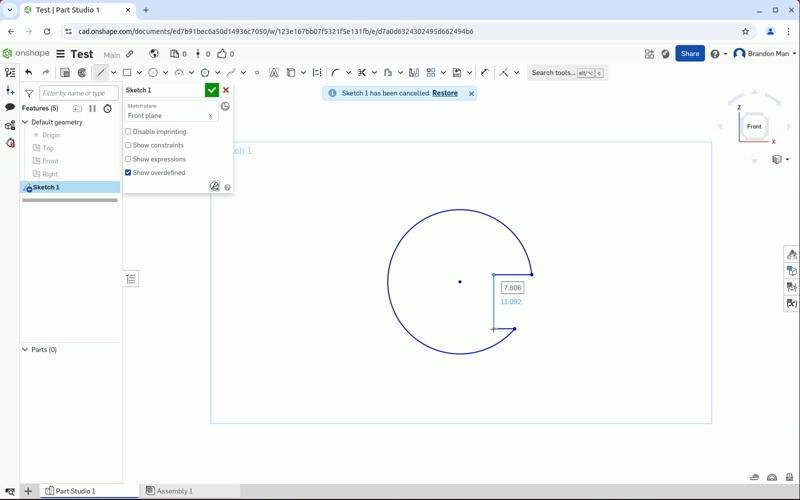
key(esc)
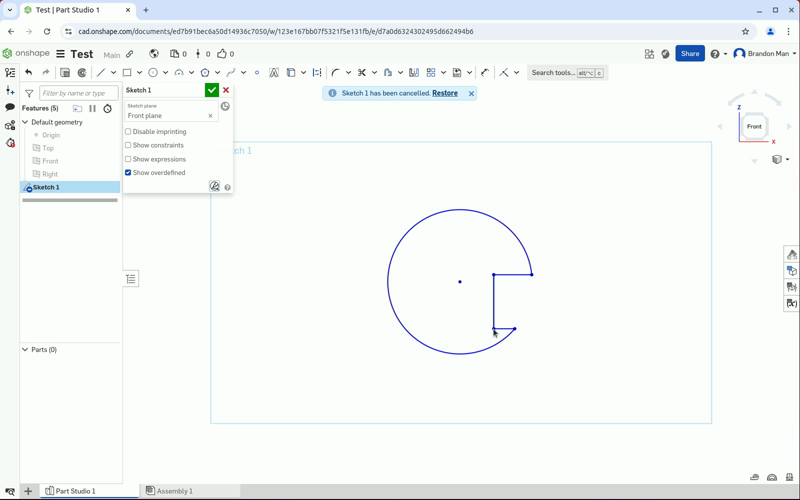
mouse_move(417, 318)
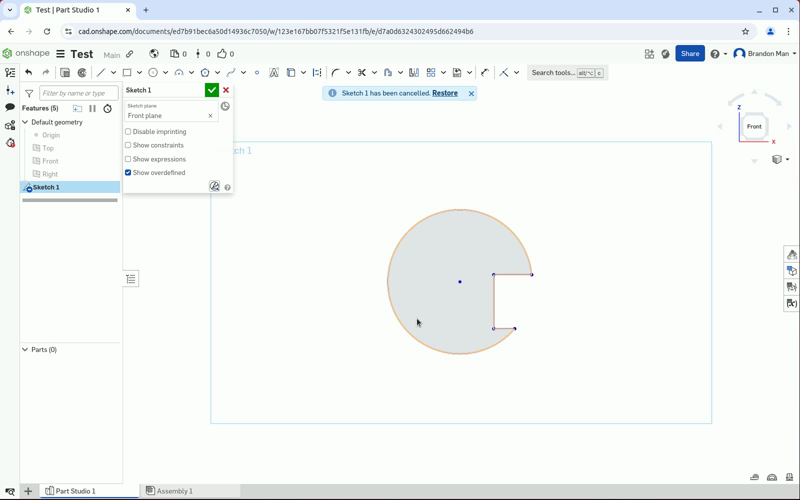
click(417, 318)
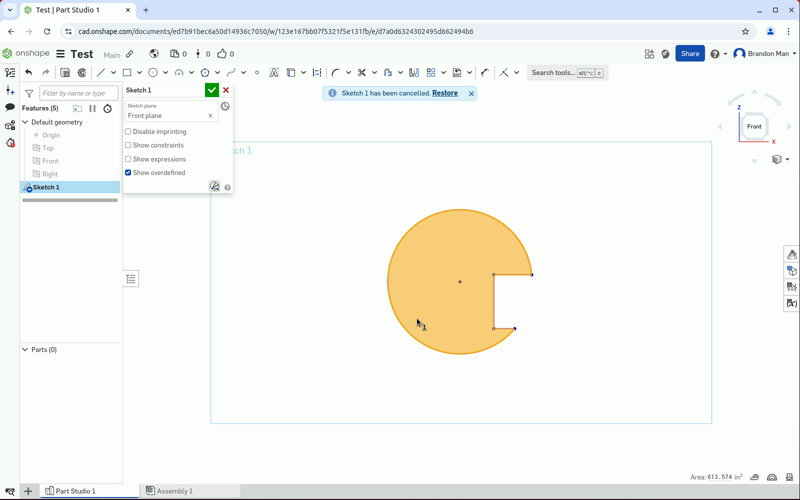
mouse_move(73, 352)
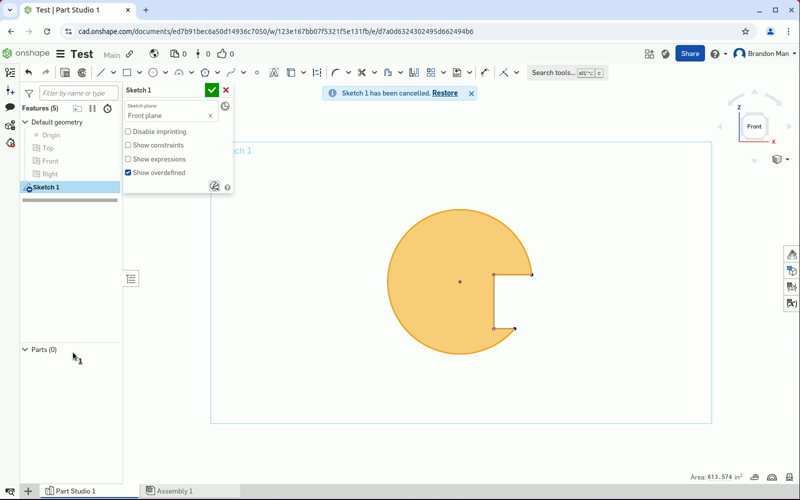
key(shift+y)
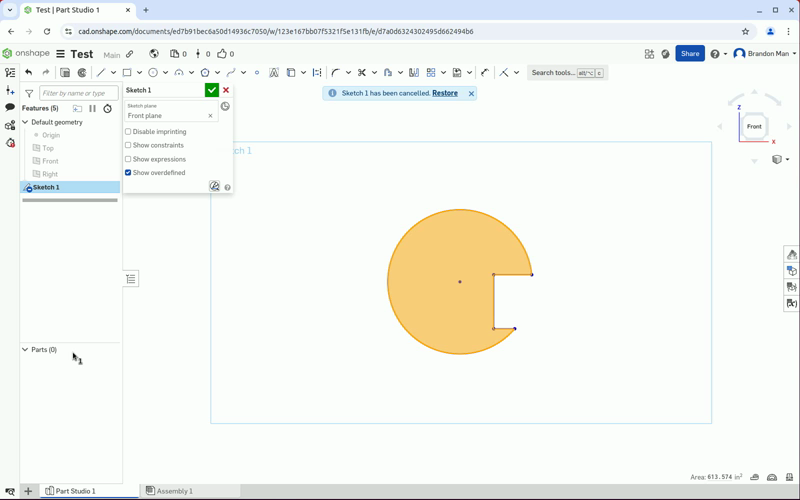
key(shift+e)
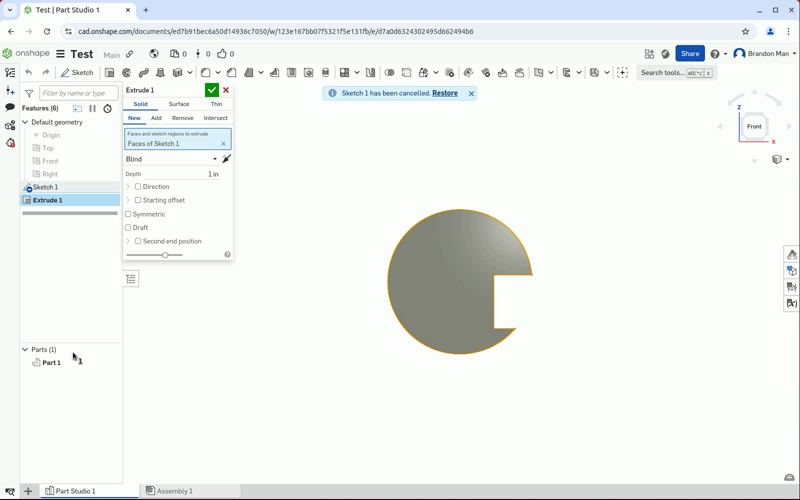
mouse_move(143, 106)
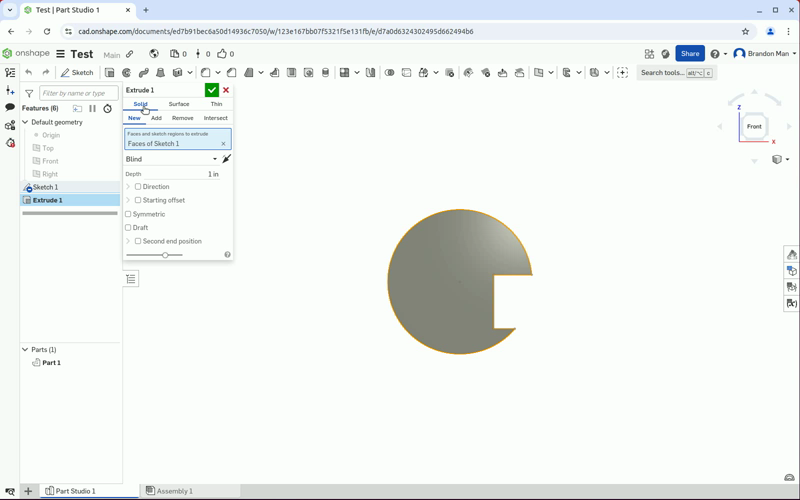
click(143, 106)
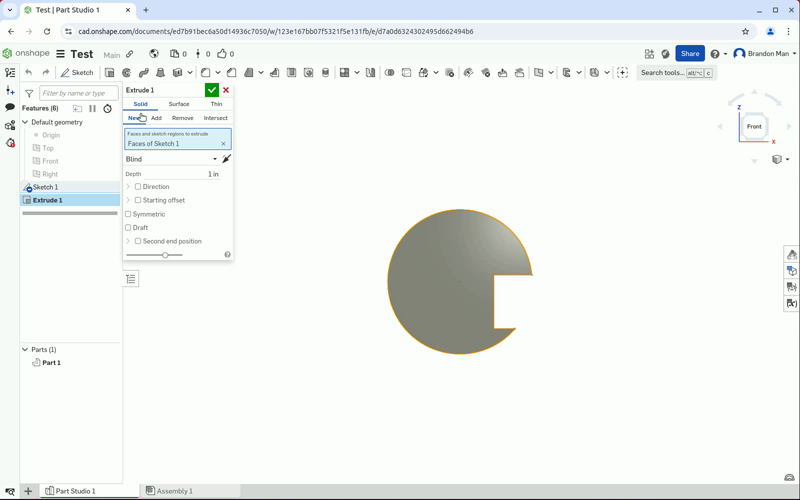
mouse_move(137, 120)
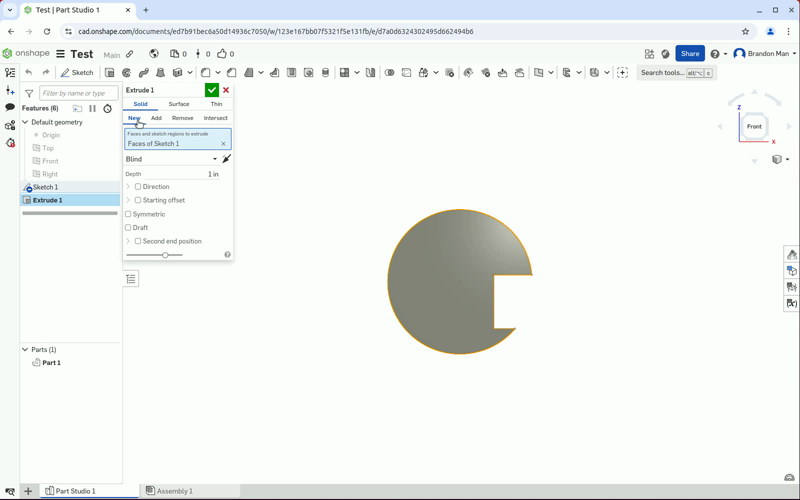
click(137, 120)
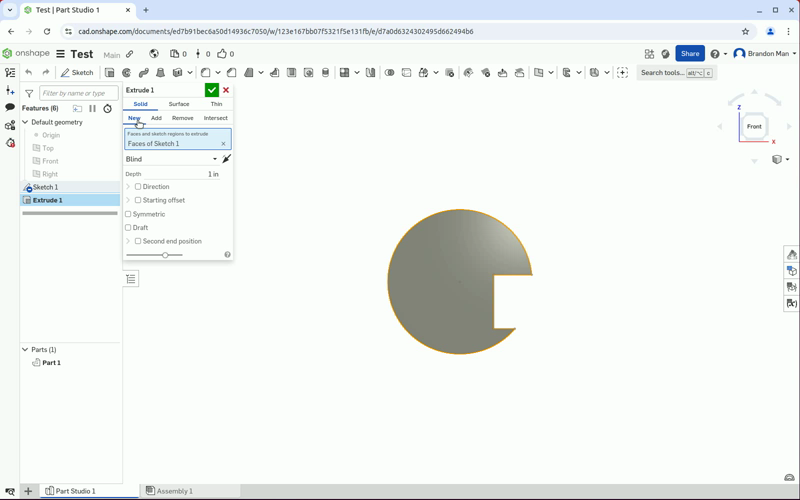
key(tab, 4)
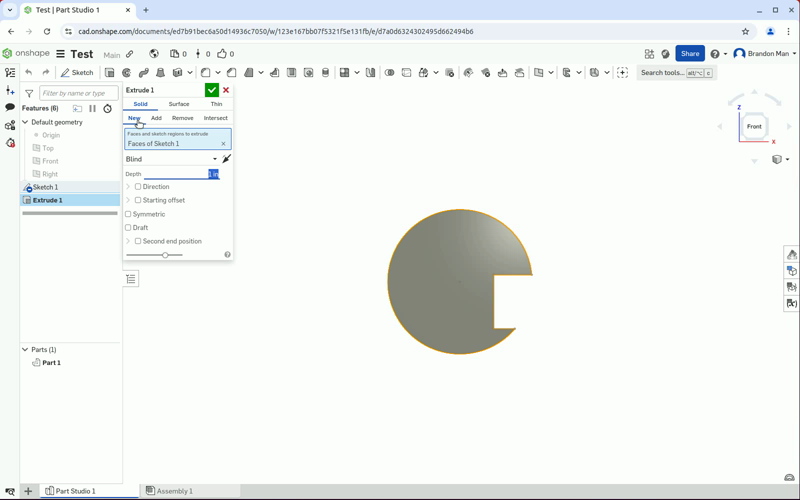
text(8.666)
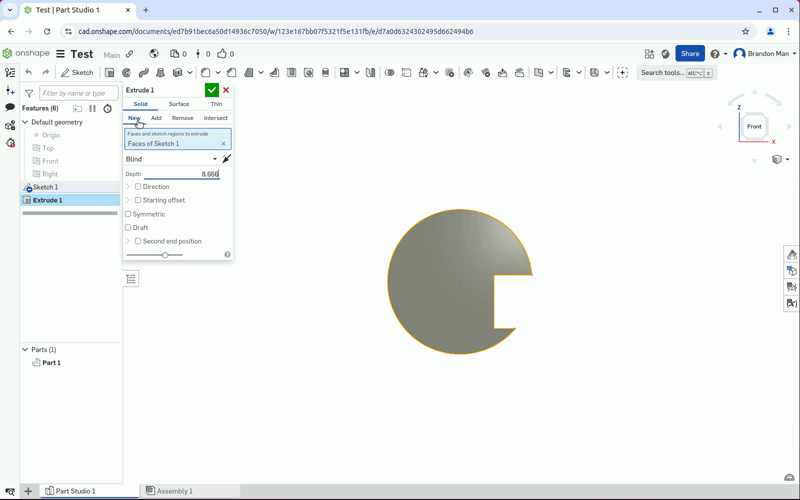
key(enter)
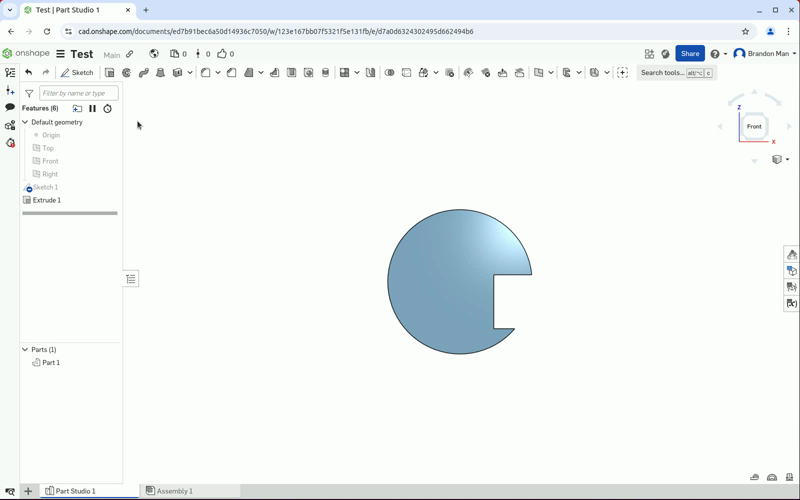
key(shift+h)
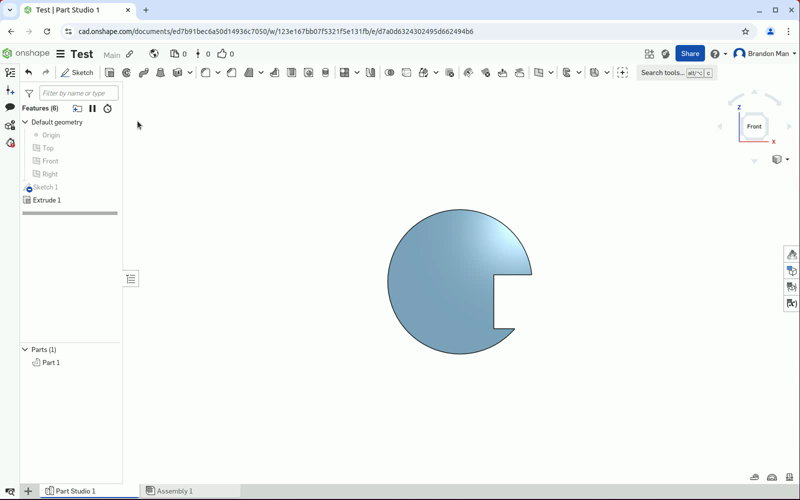
key(shift+h)
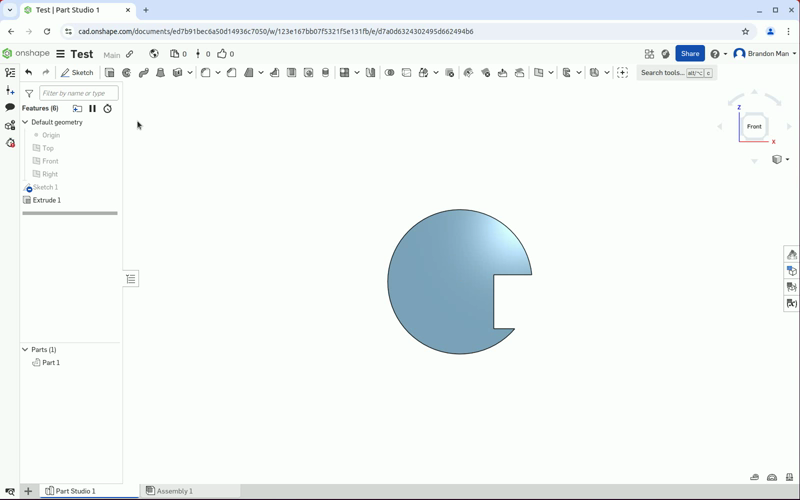
mouse_move(73, 189)
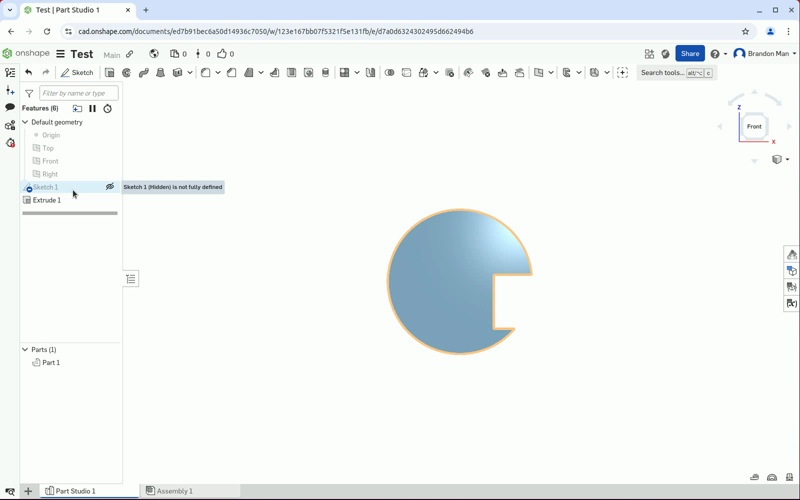
click(73, 189)
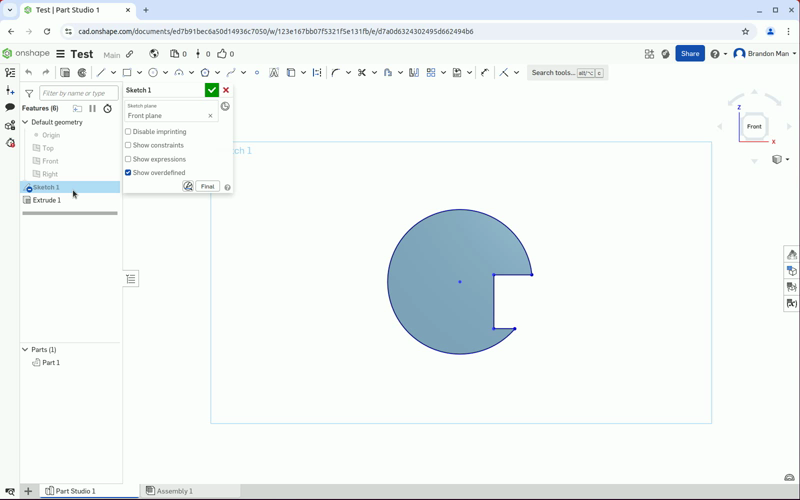
mouse_move(229, 92)
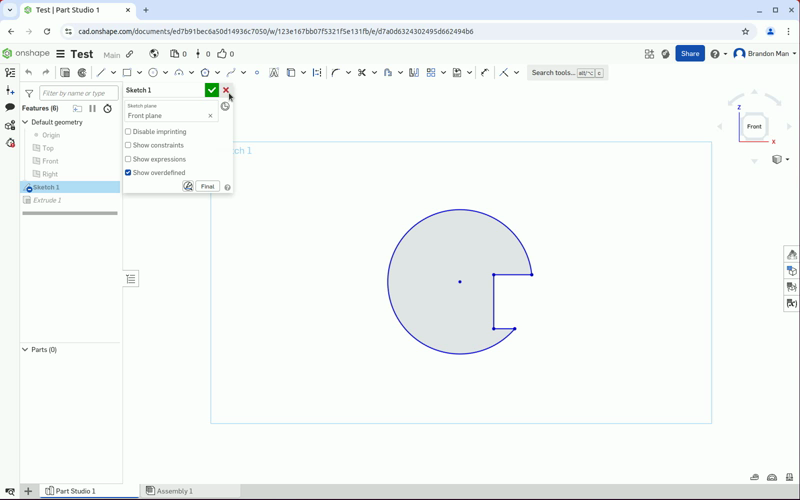
click(229, 92)
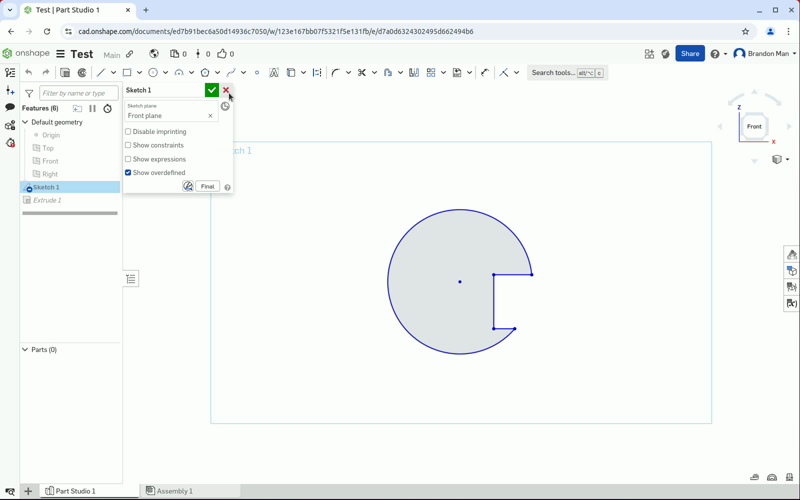
key(shift+s)
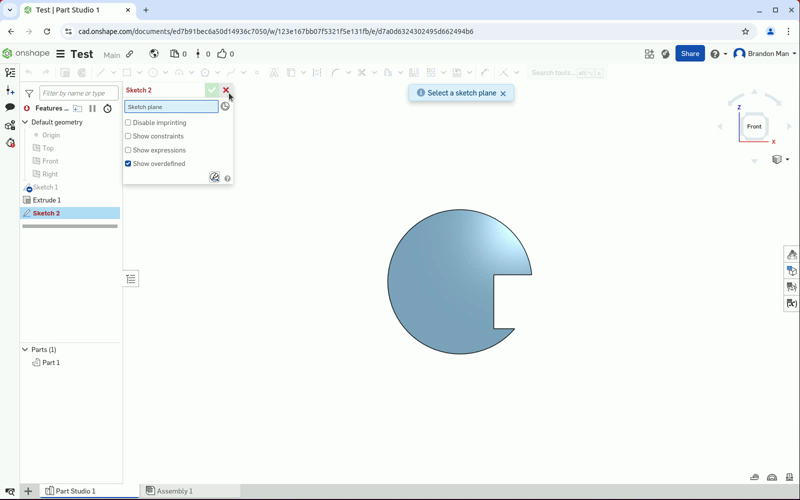
mouse_move(73, 163)
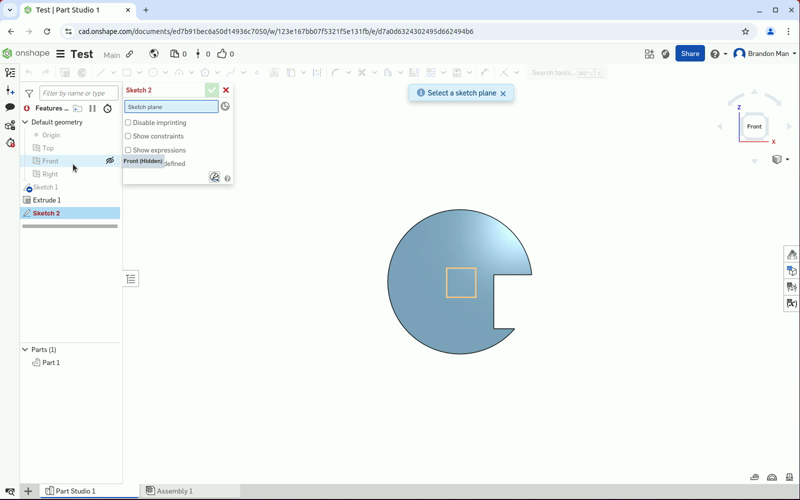
click(73, 163)
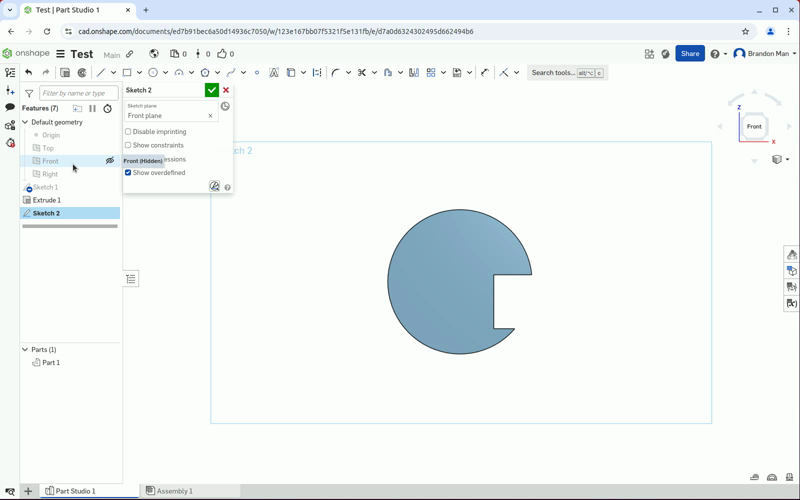
mouse_move(73, 352)
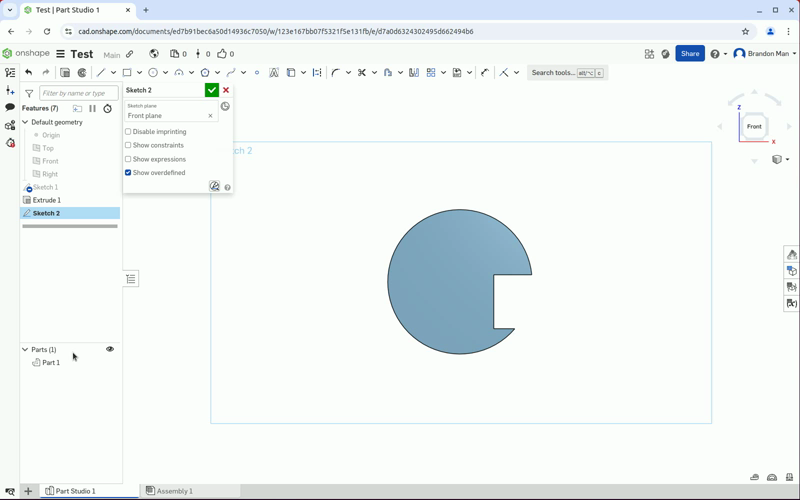
key(y)
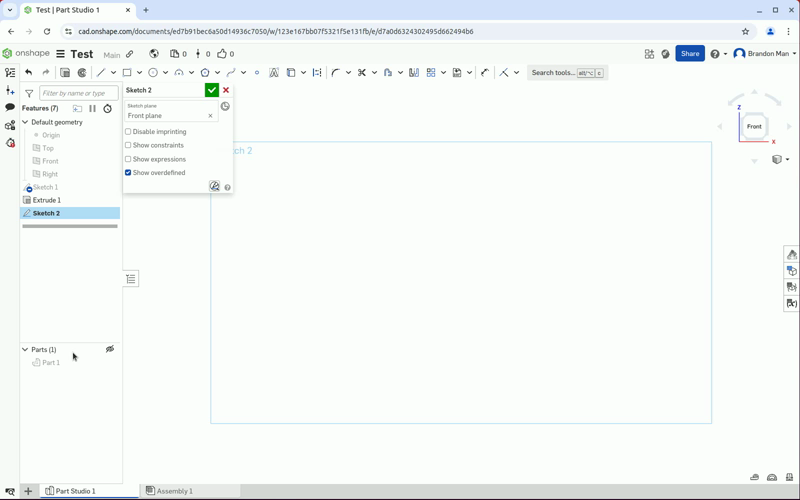
key(l)
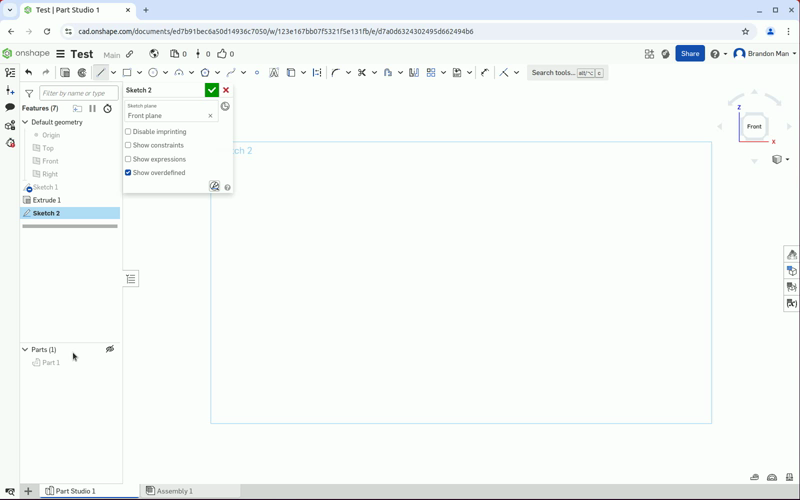
key_down(shift)
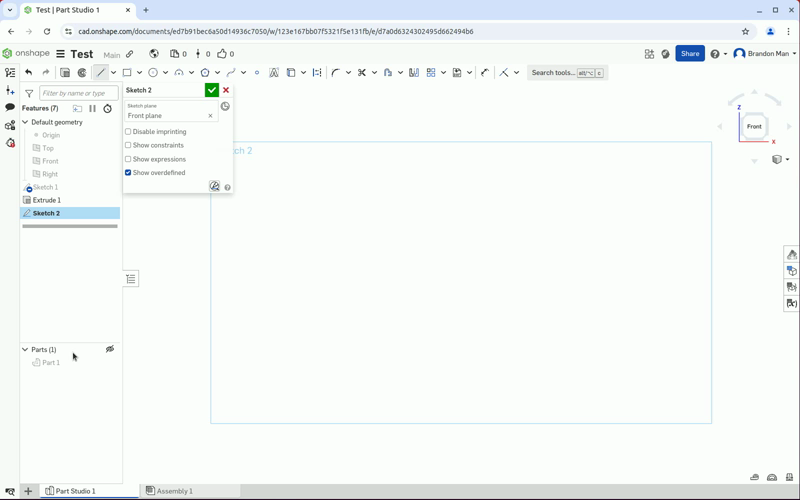
mouse_move(514, 328)
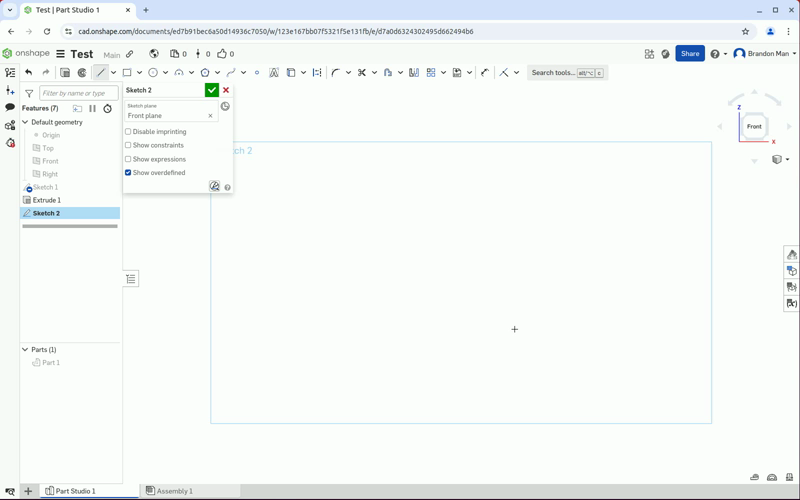
click(514, 328)
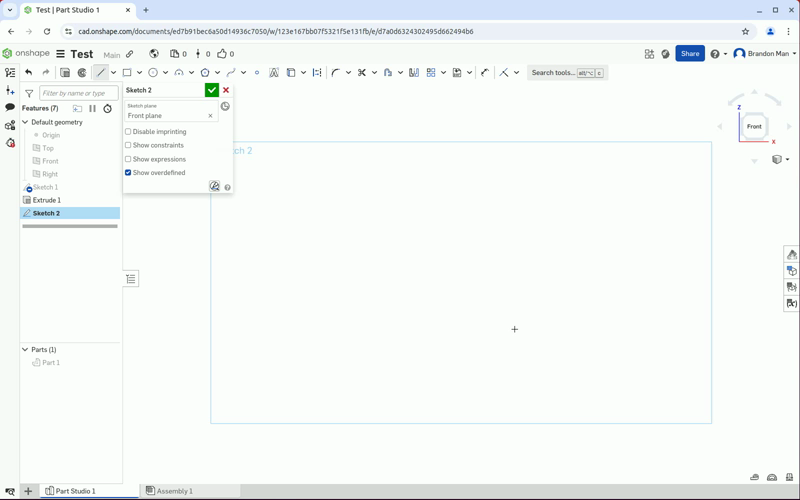
key_up(shift)
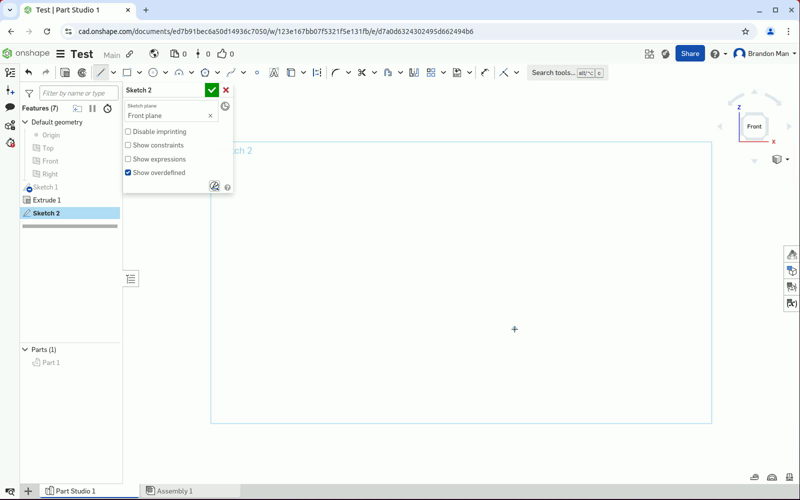
key_down(shift)
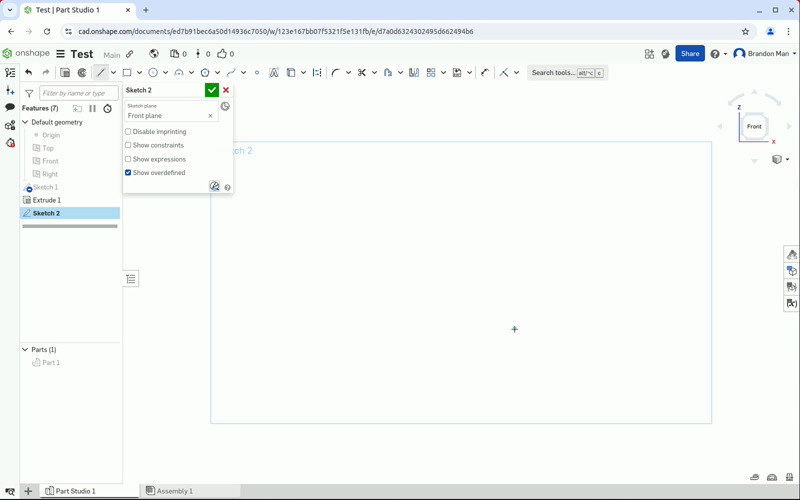
mouse_move(544, 328)
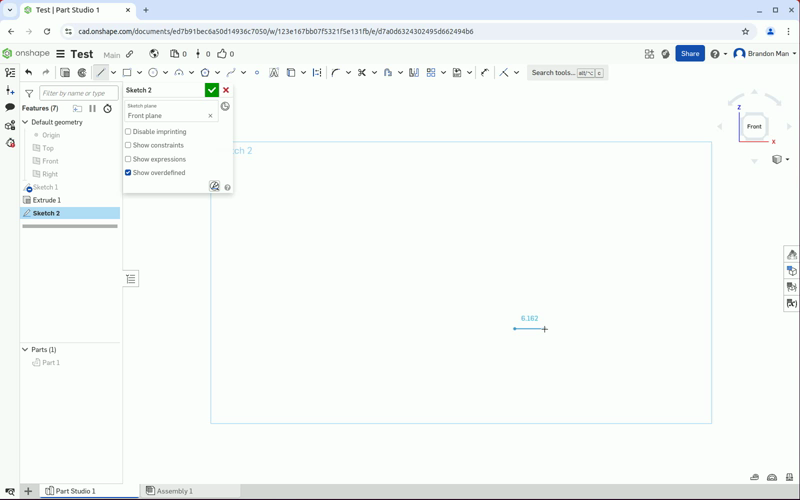
mouse_move(573, 328)
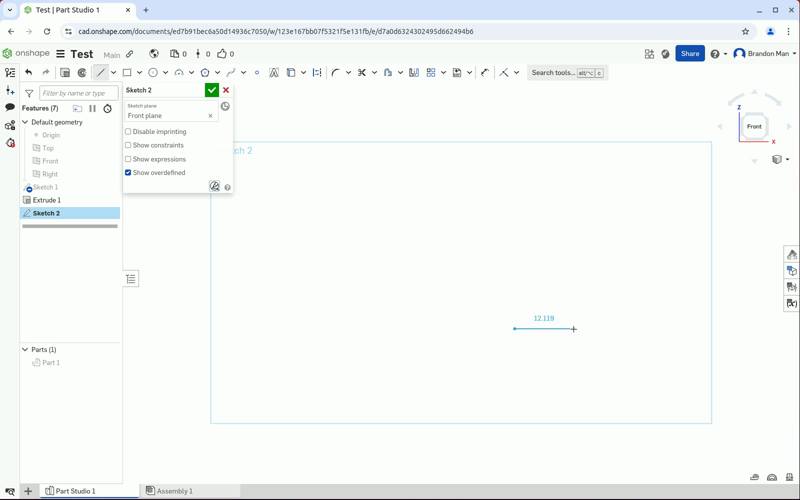
click(573, 328)
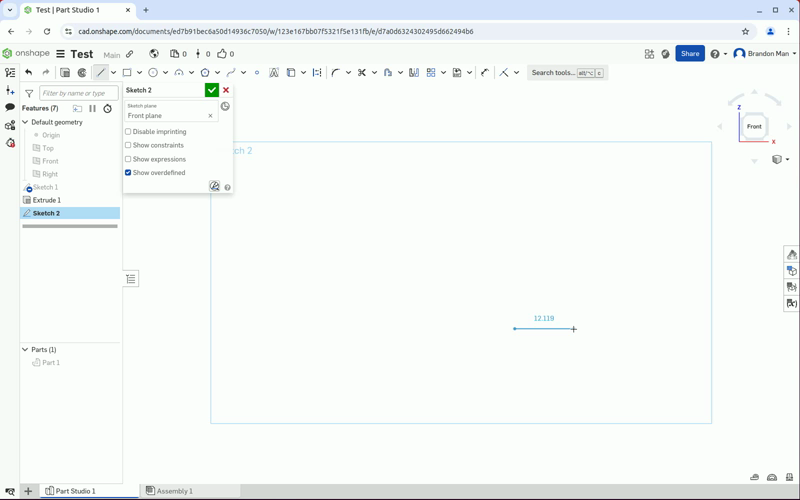
key_up(shift)
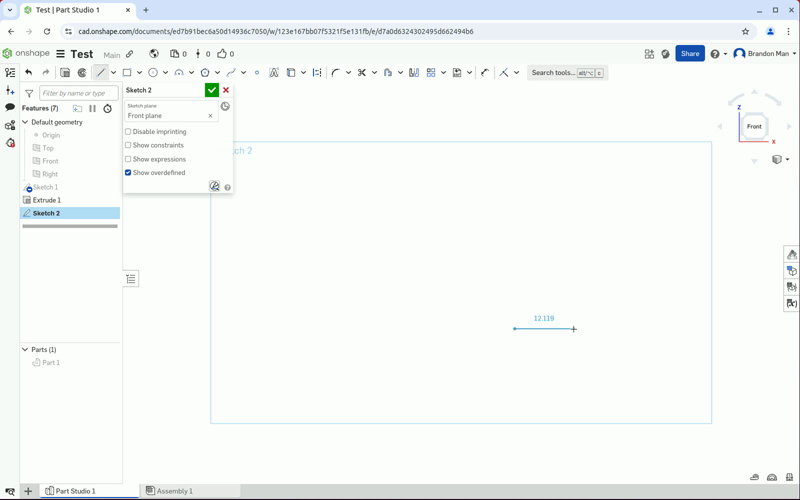
key_down(shift)
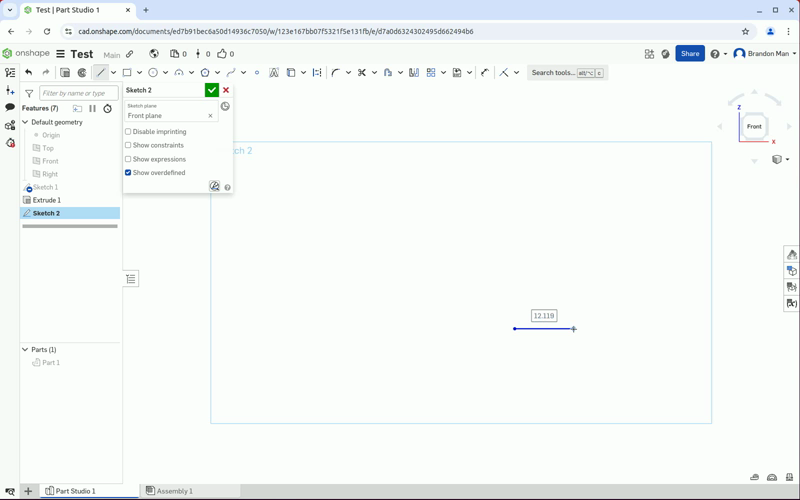
mouse_move(589, 328)
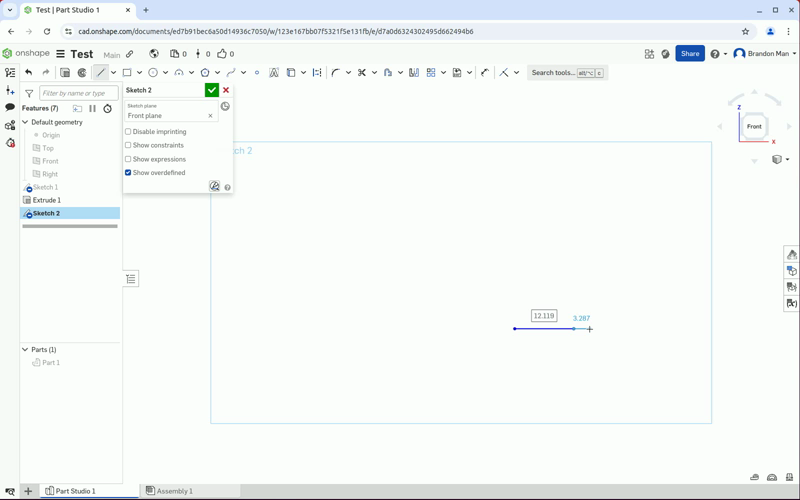
mouse_move(573, 274)
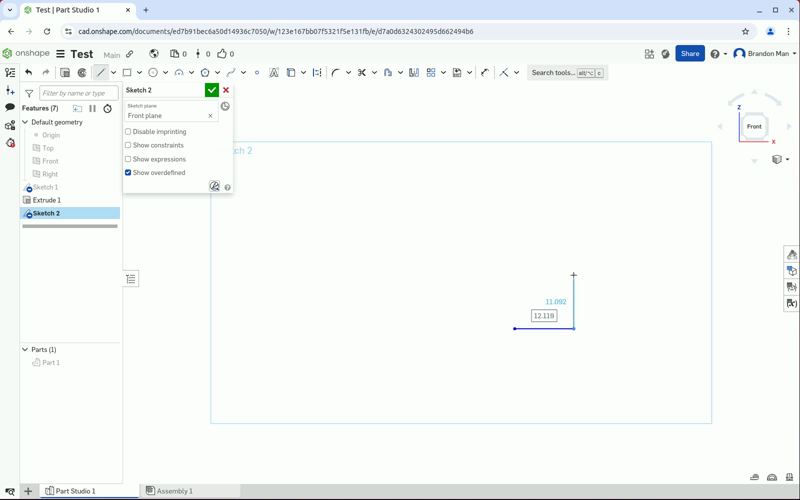
click(573, 274)
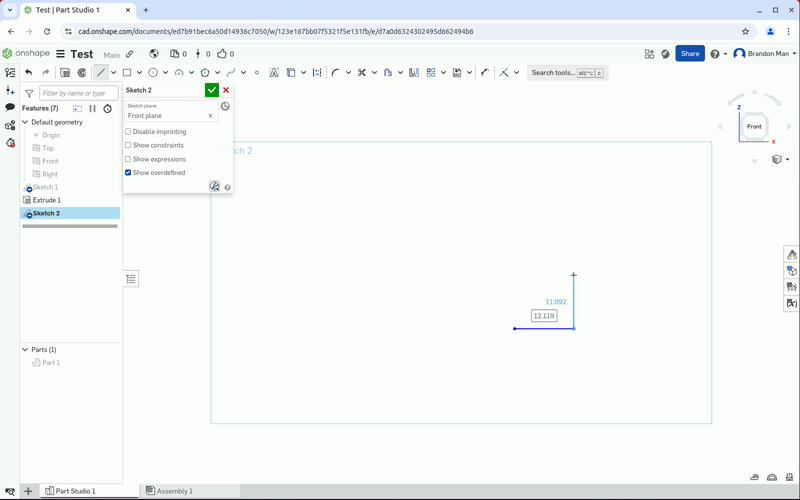
key_up(shift)
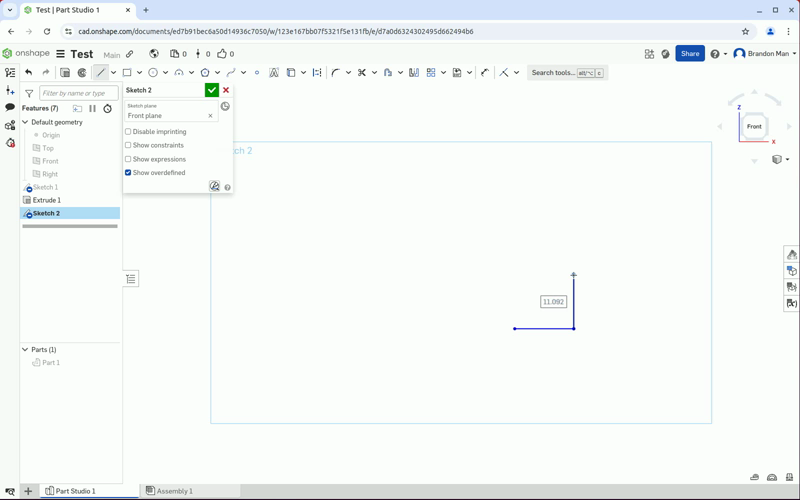
key_down(shift)
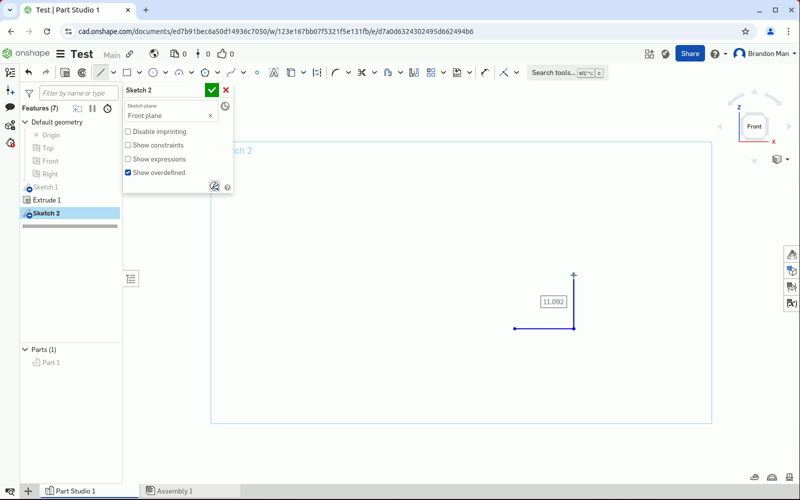
mouse_move(589, 274)
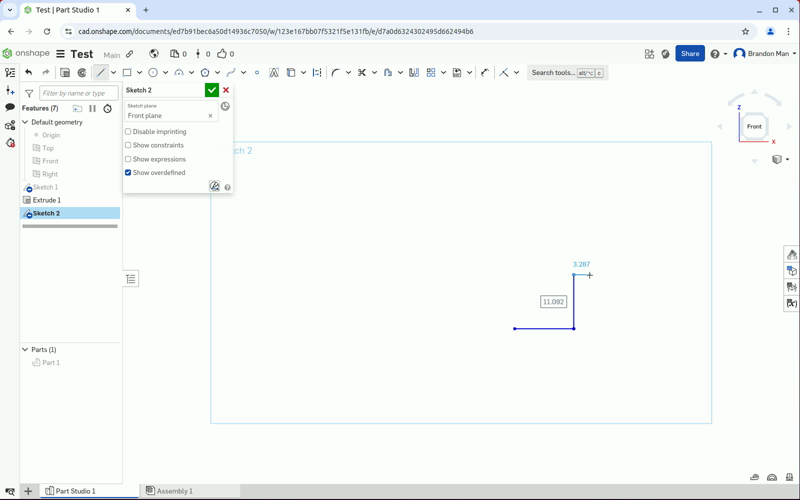
mouse_move(531, 274)
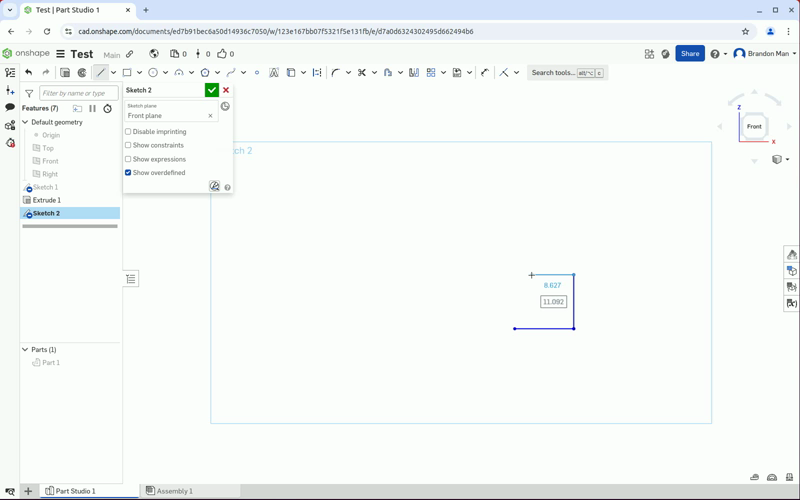
click(531, 274)
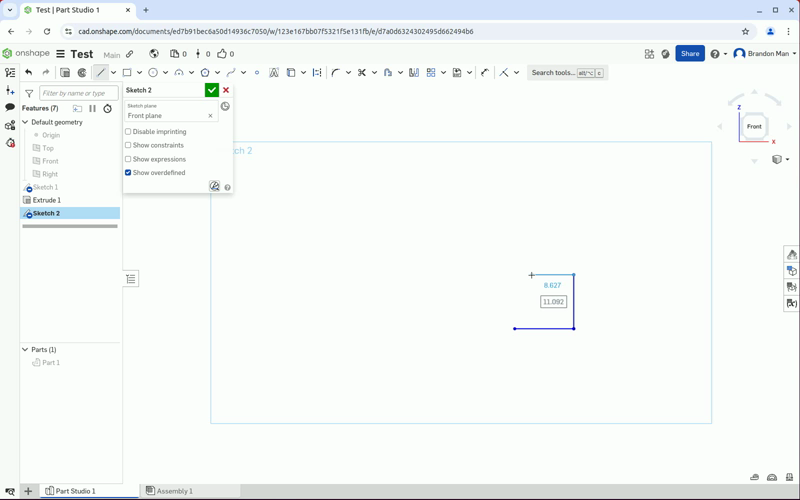
key_up(shift)
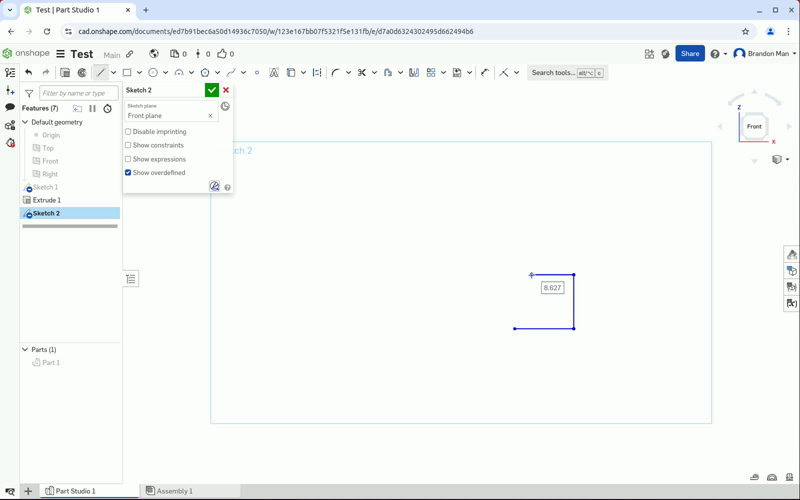
key(esc)
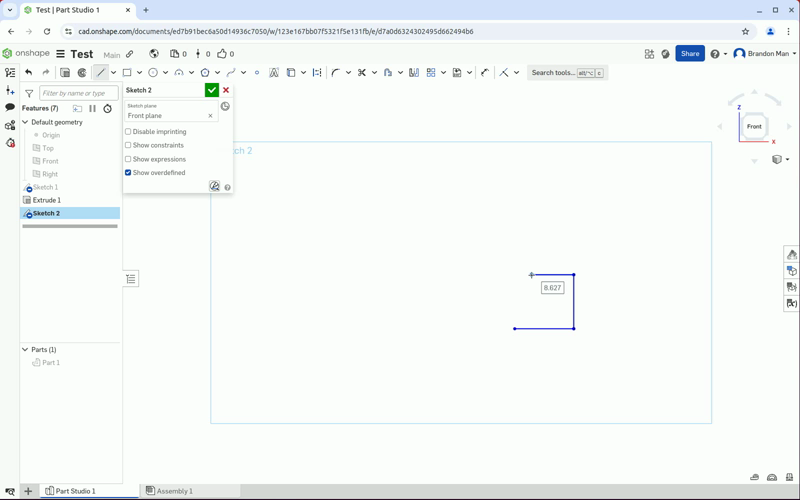
key(a)
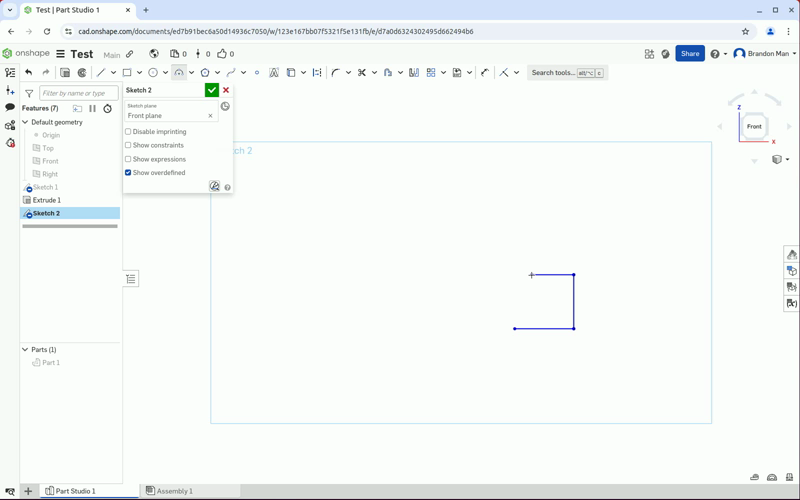
mouse_move(531, 274)
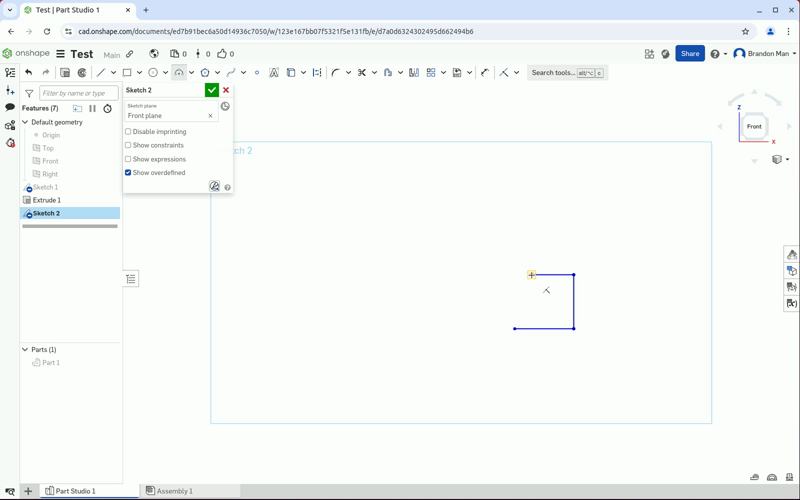
click(531, 274)
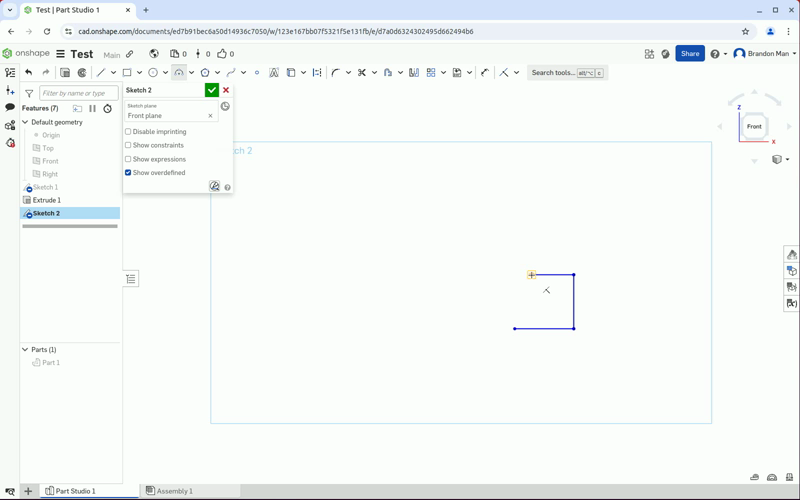
mouse_move(514, 328)
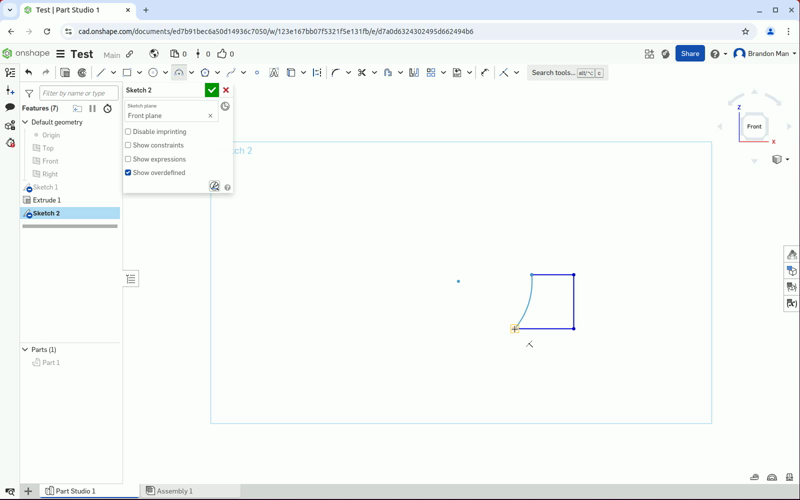
click(514, 328)
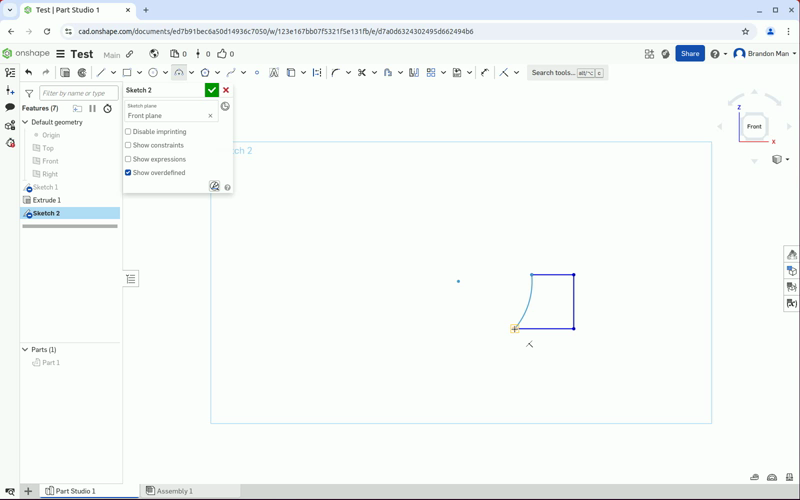
key_down(shift)
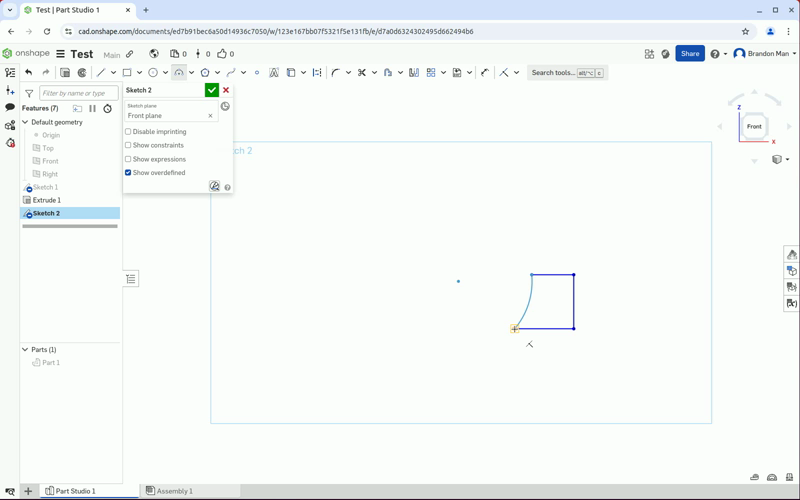
mouse_move(528, 303)
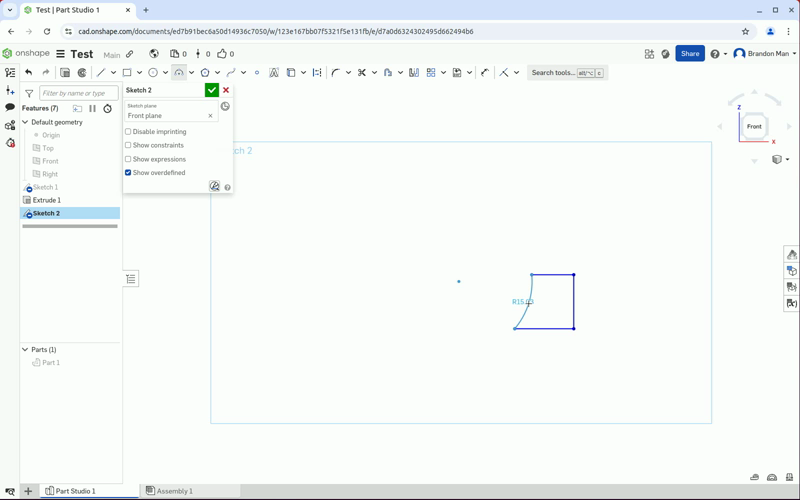
click(528, 303)
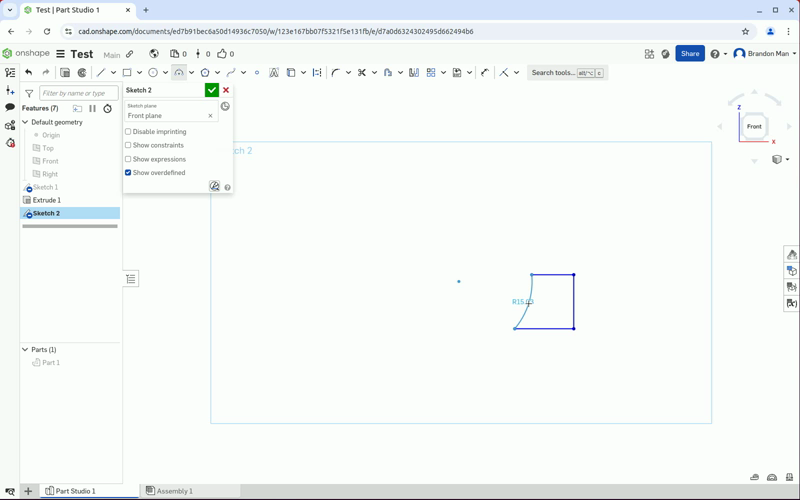
key_up(shift)
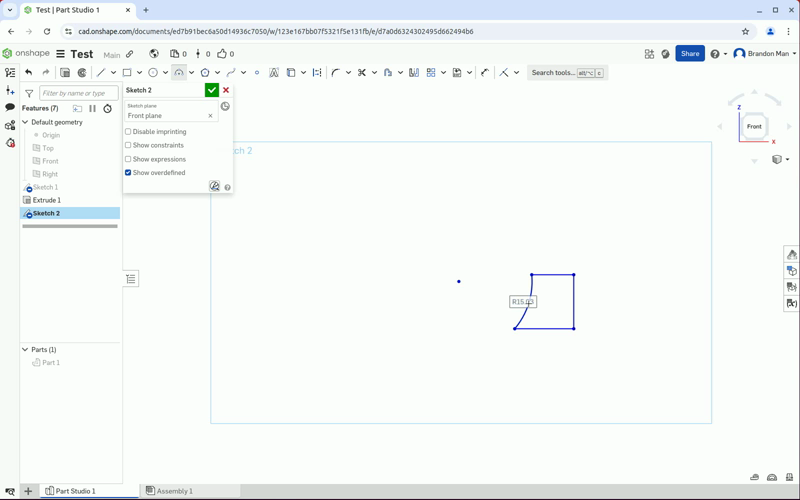
key(esc)
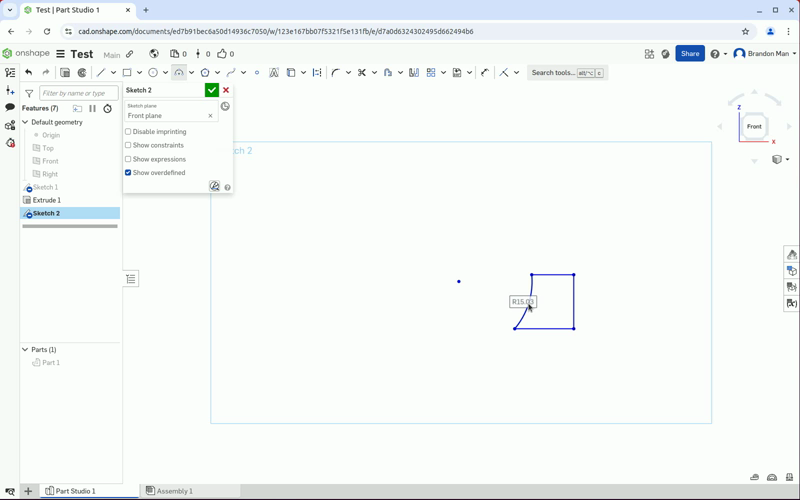
mouse_move(549, 301)
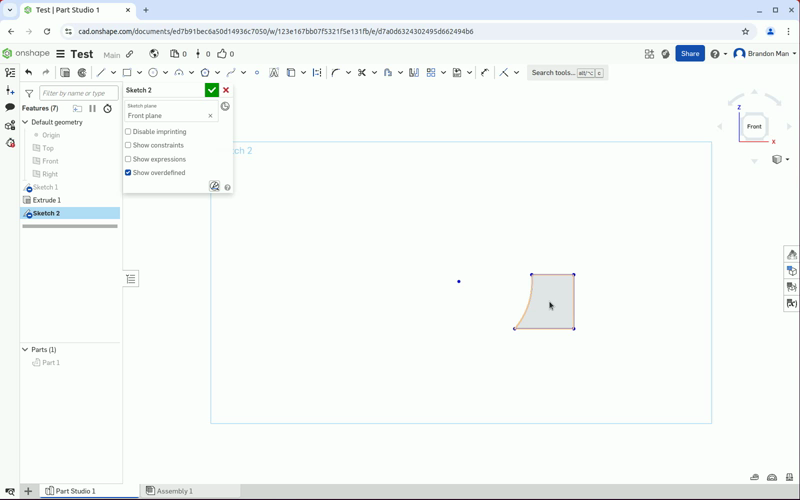
click(549, 301)
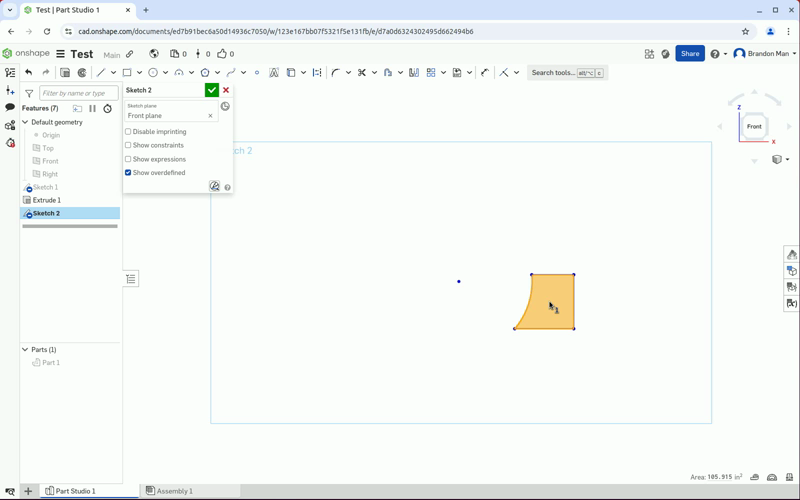
mouse_move(73, 352)
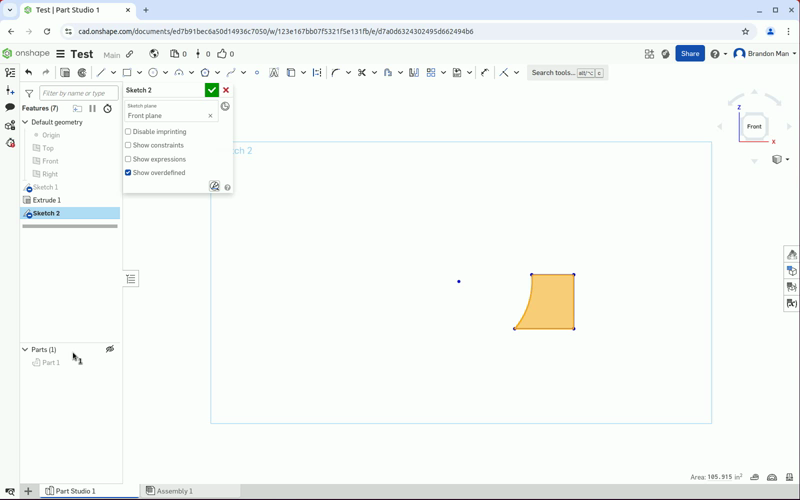
key(shift+y)
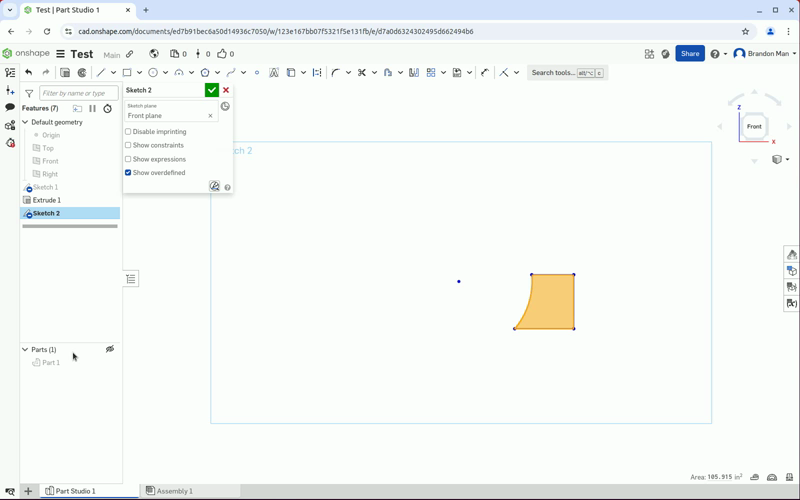
key(shift+e)
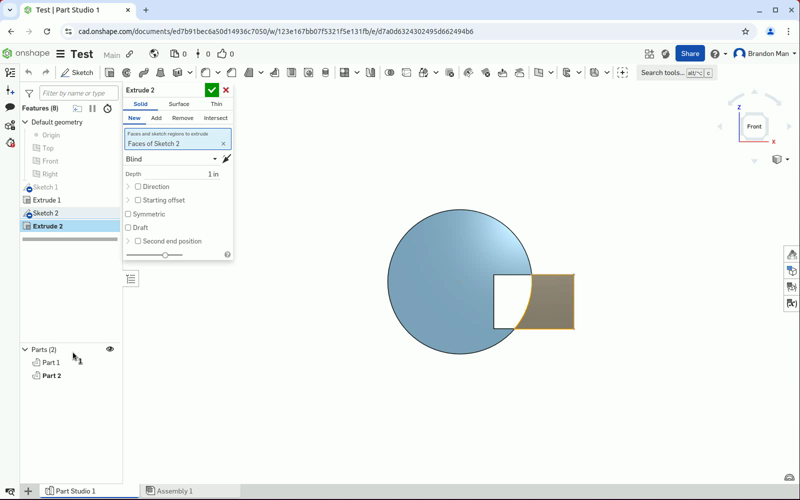
mouse_move(143, 106)
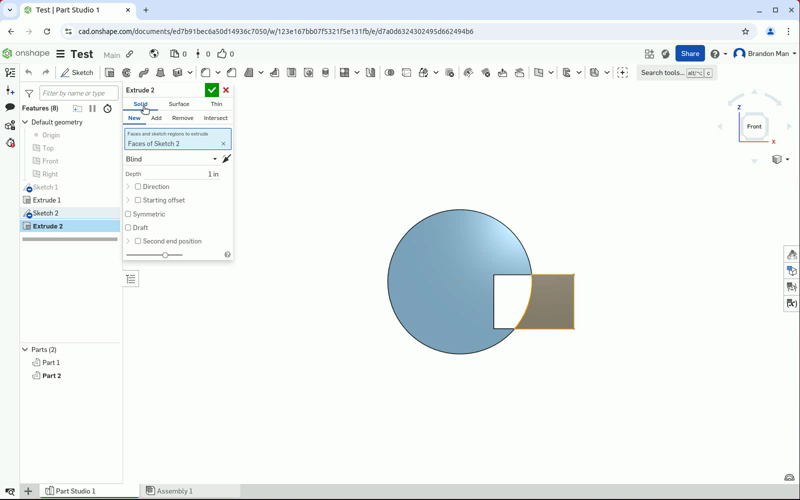
click(143, 106)
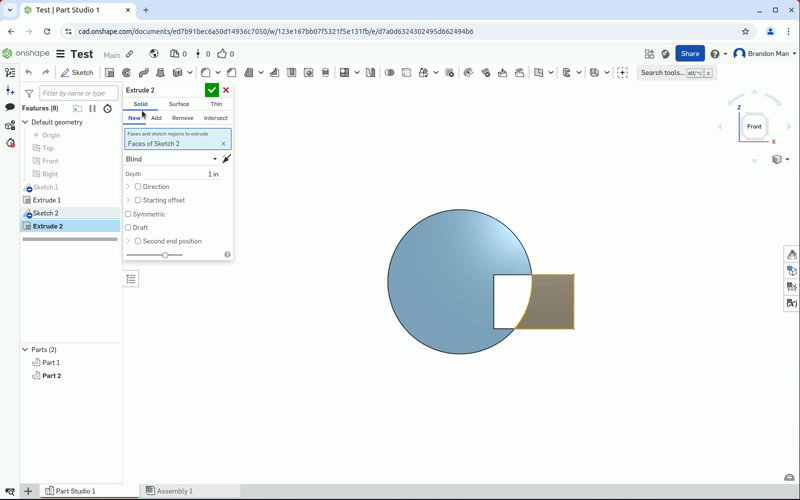
mouse_move(137, 120)
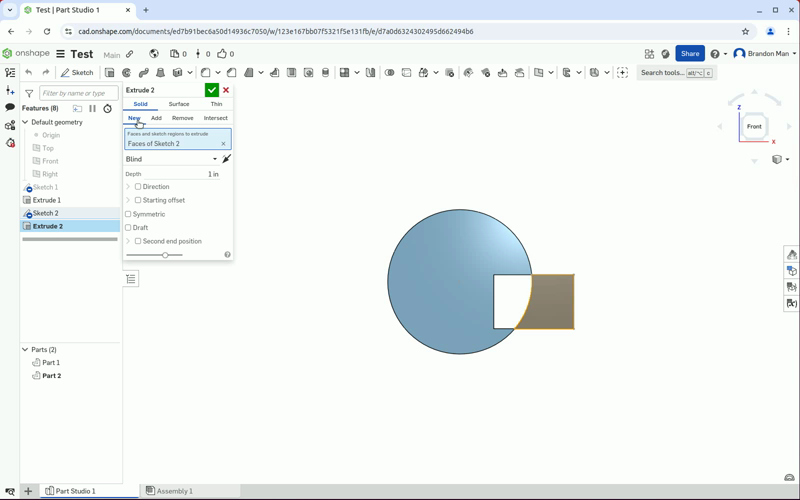
click(137, 120)
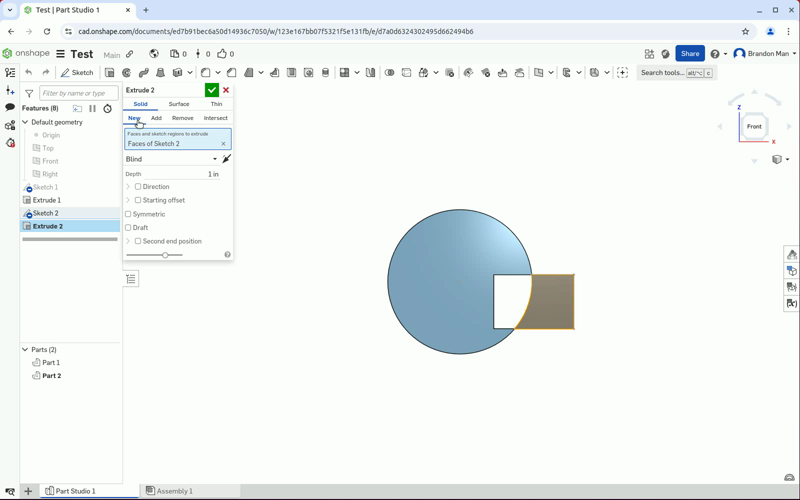
key(tab, 4)
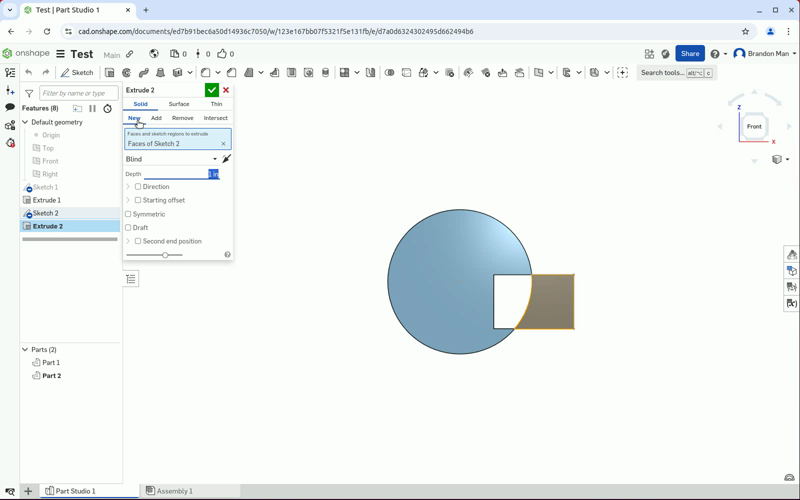
text(8.666)
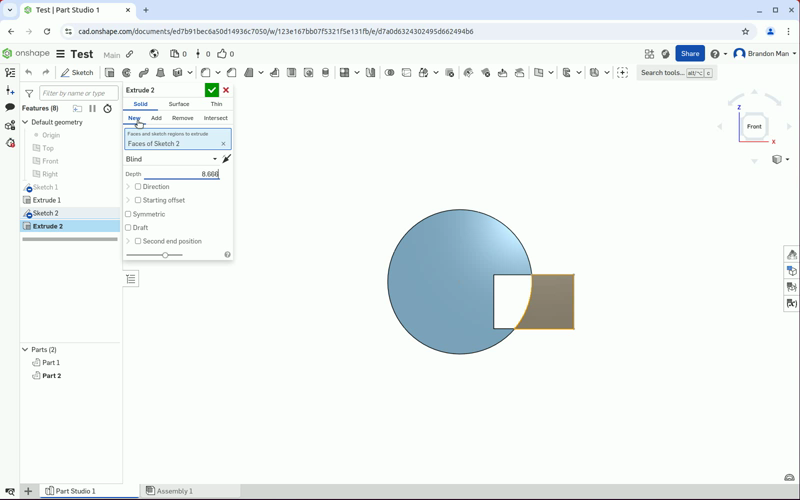
key(enter)
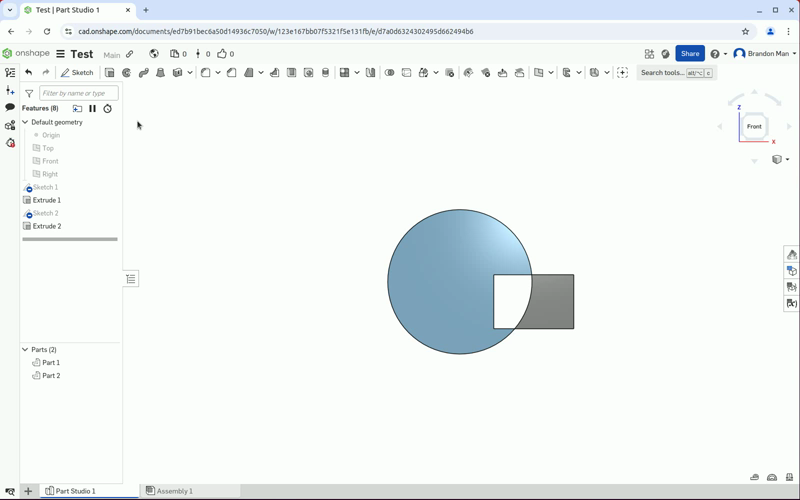
key(shift+h)
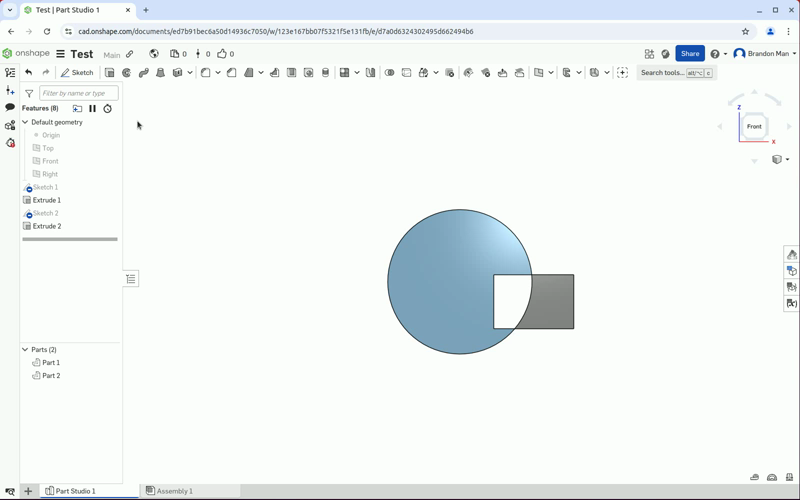
key(shift+h)
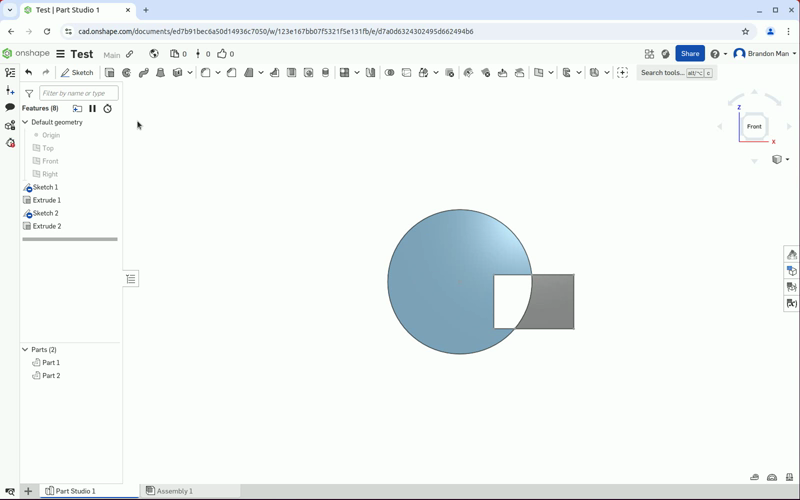
key(shift+7)
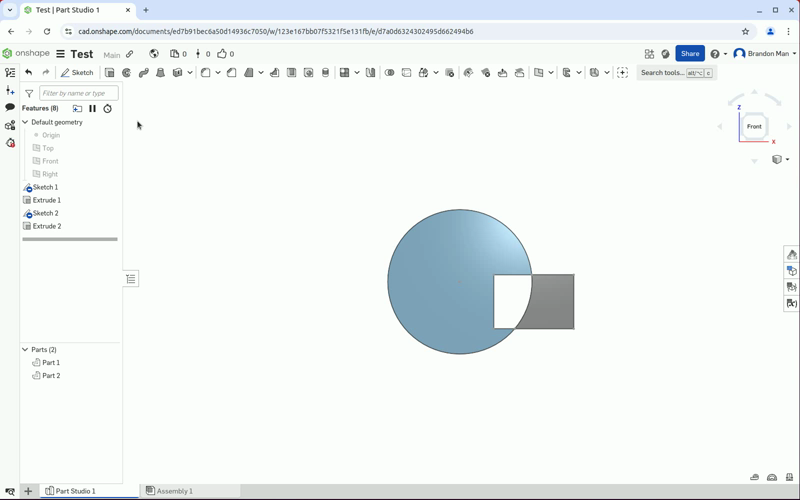
key(left, 2)
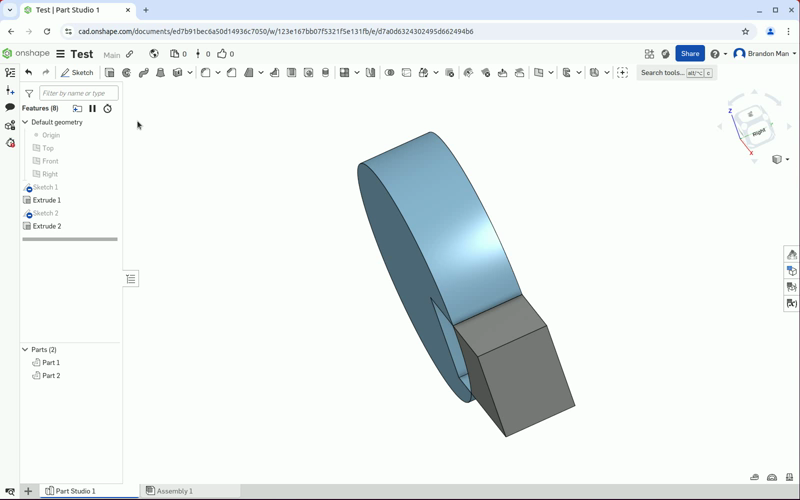
key(down, 2)
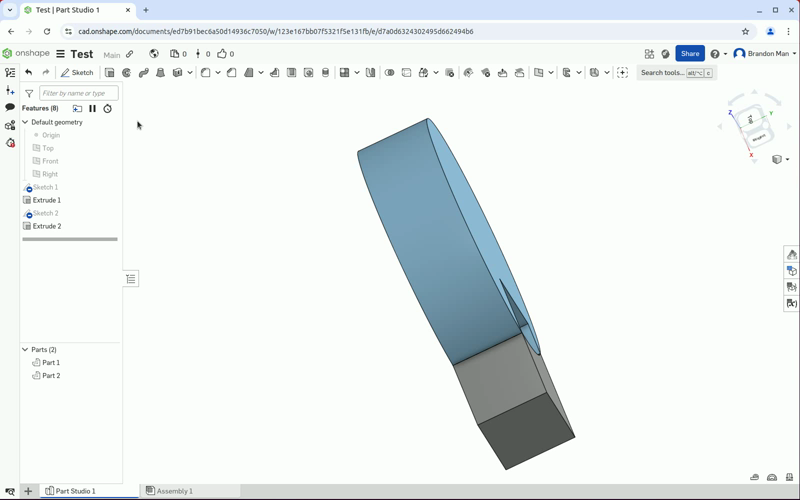
key(up, 2)
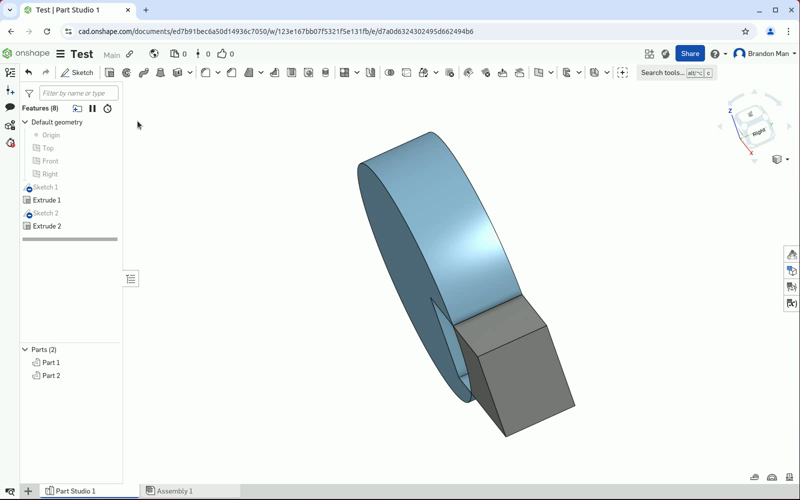
key(right, 2)
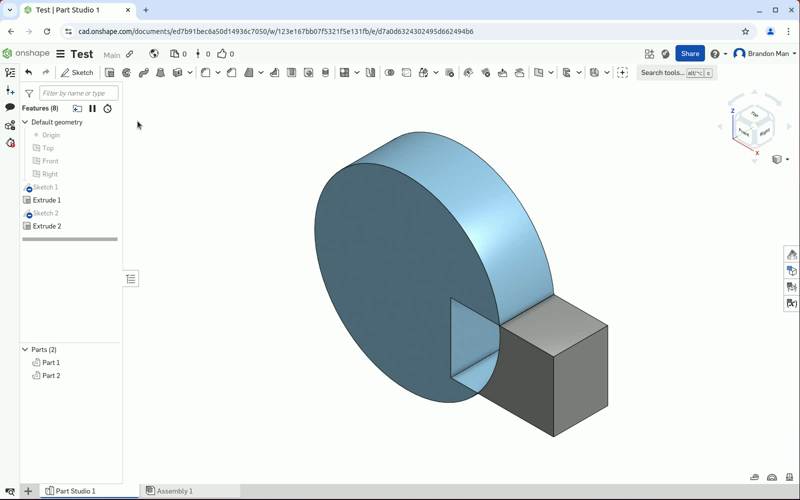
mouse_move(73, 189)
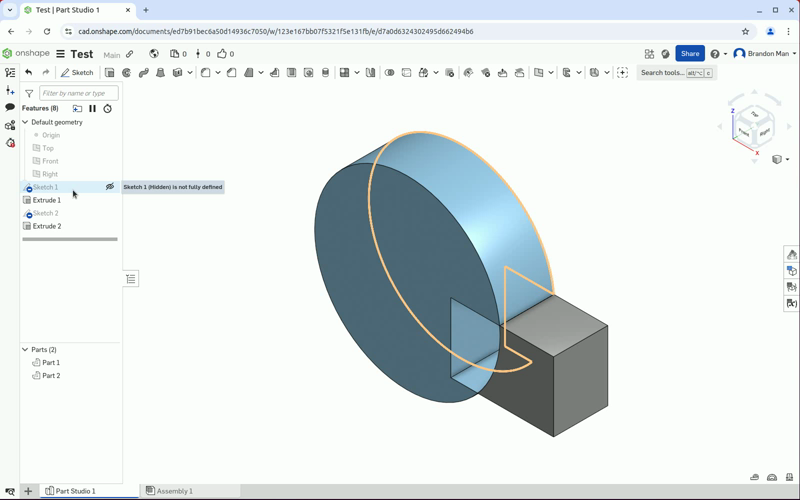
click(73, 189)